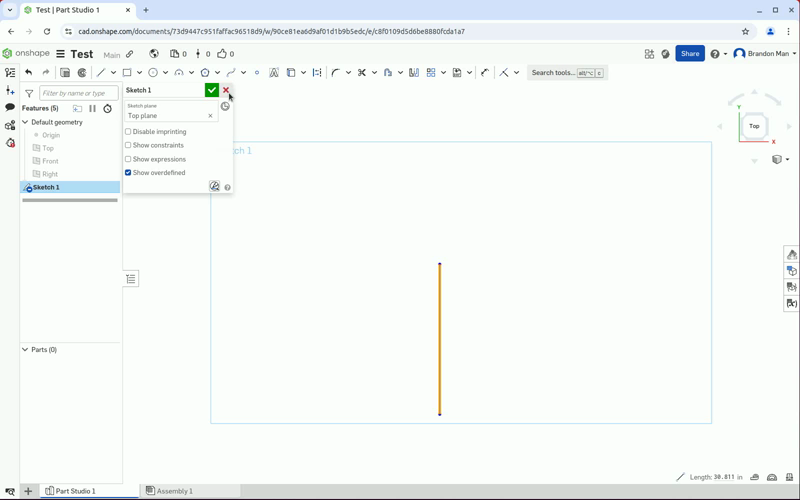
key(shift+h)
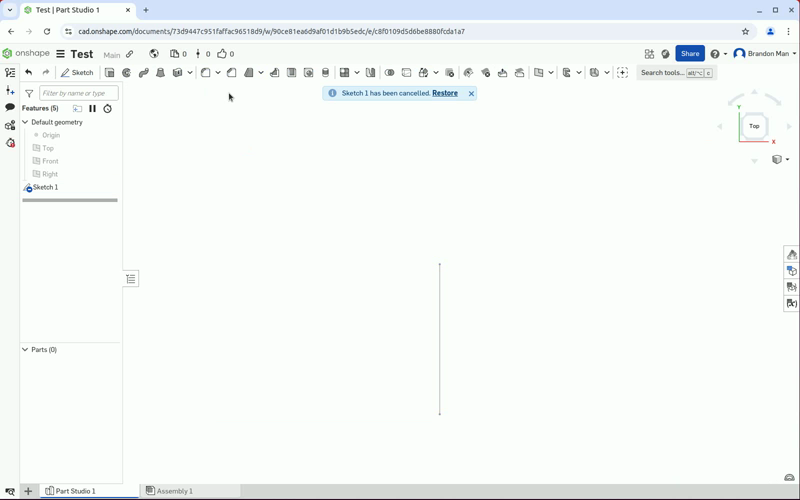
key(shift+s)
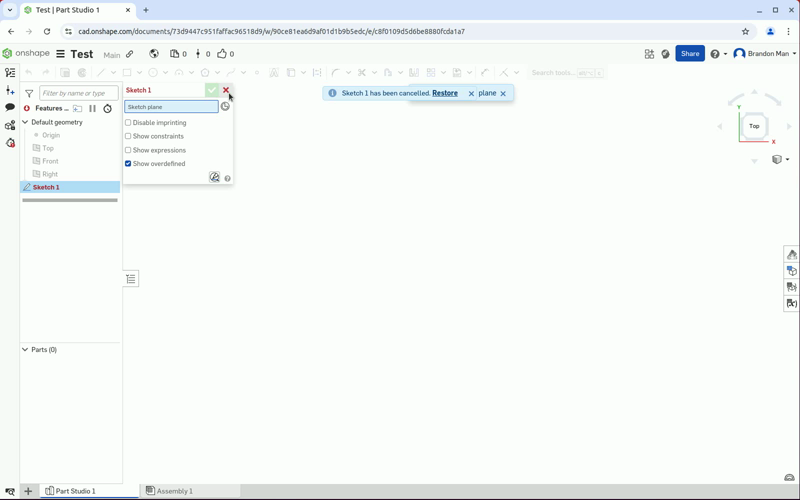
mouse_move(73, 150)
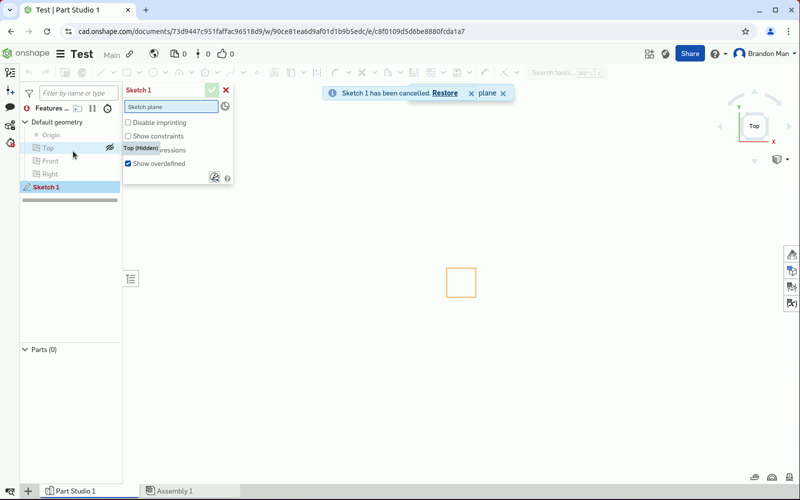
click(73, 150)
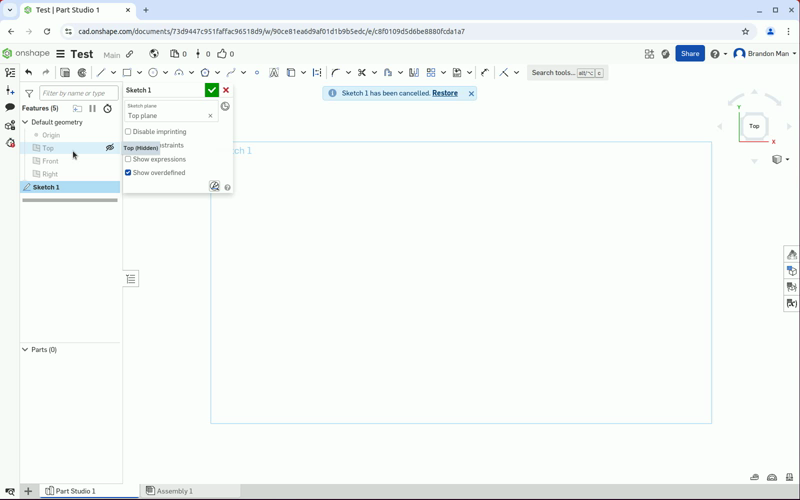
mouse_move(73, 352)
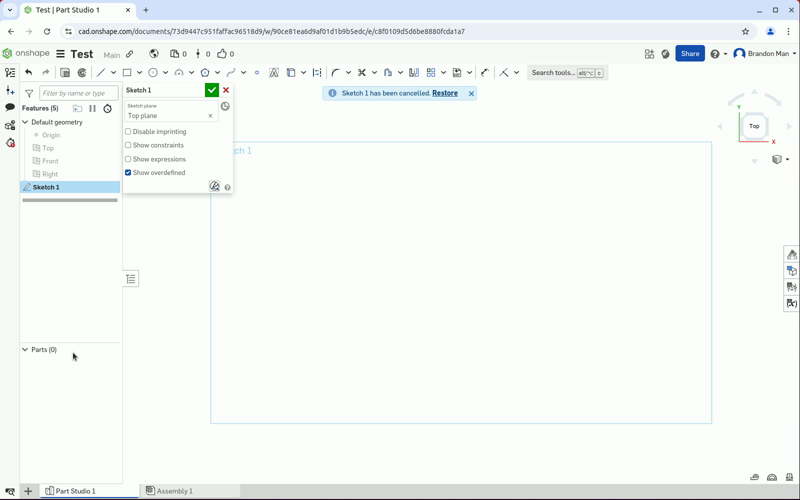
key(y)
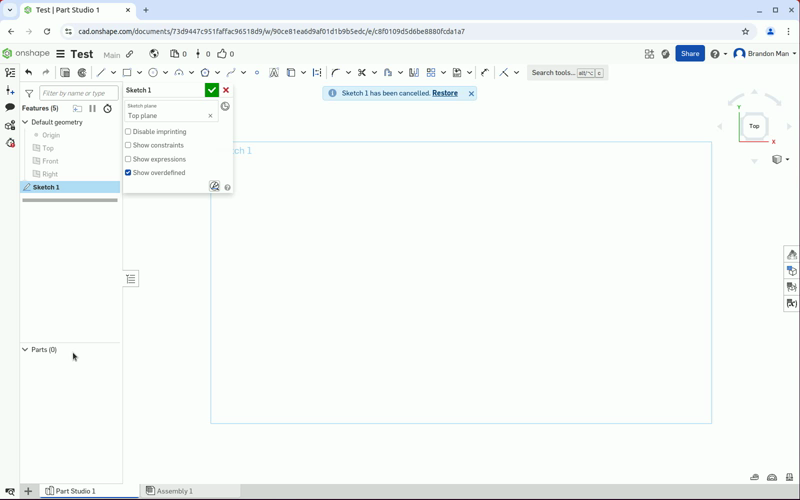
key(c)
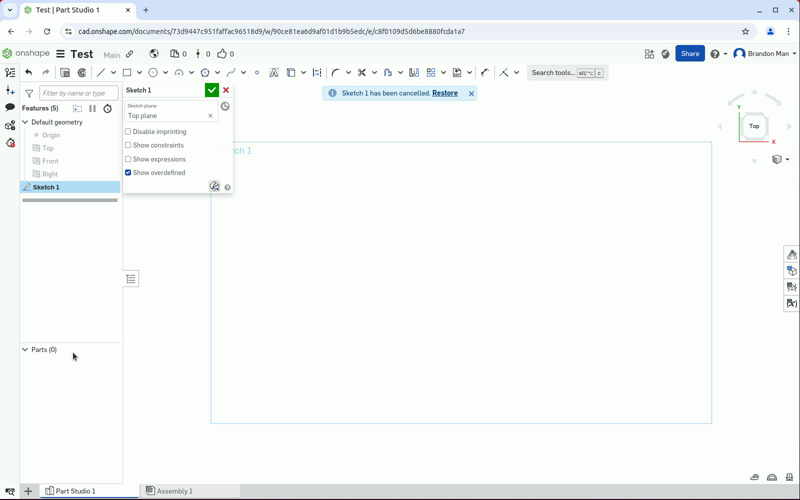
key_down(shift)
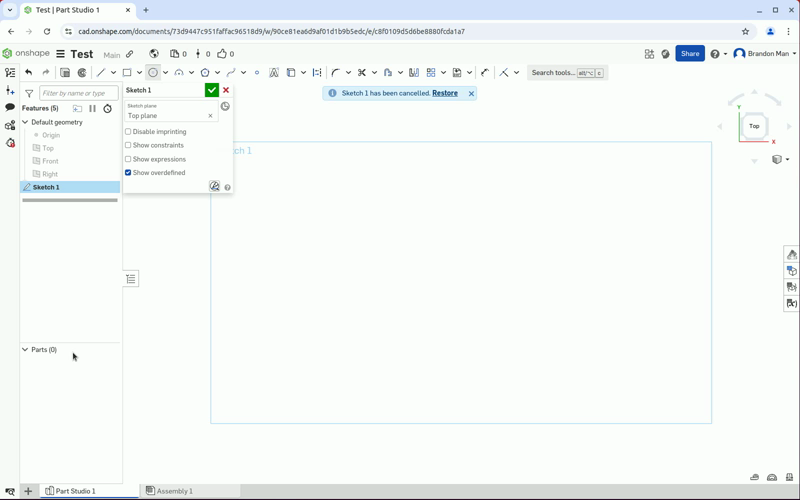
mouse_move(461, 282)
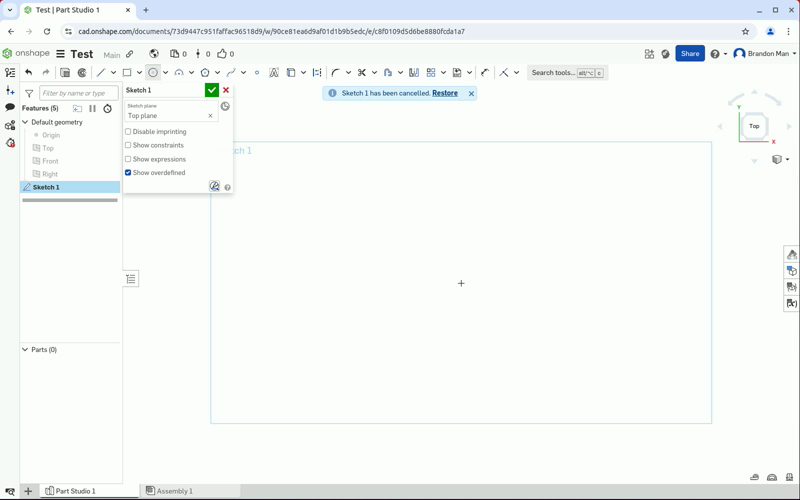
click(461, 282)
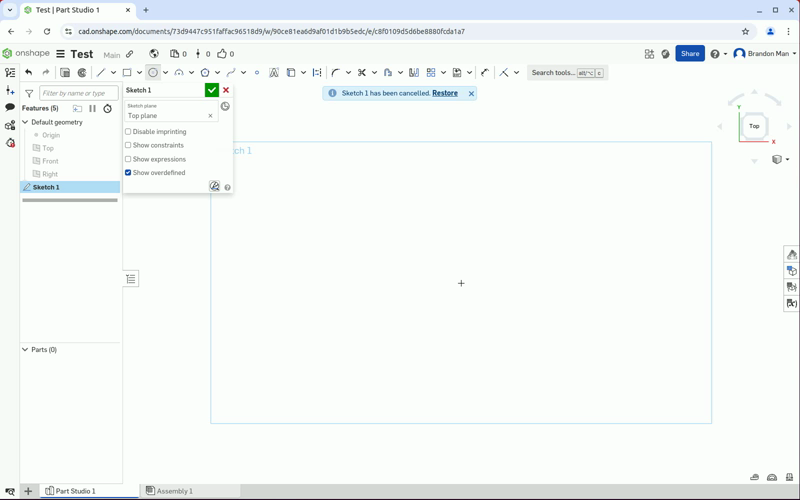
key_up(shift)
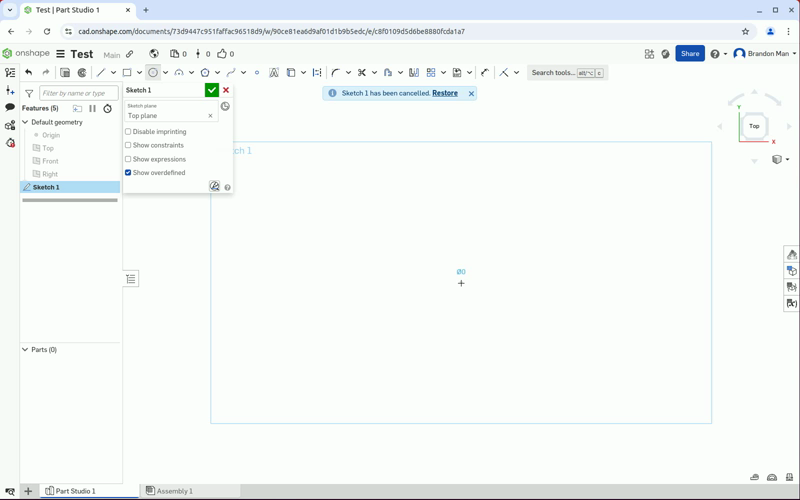
mouse_move(514, 282)
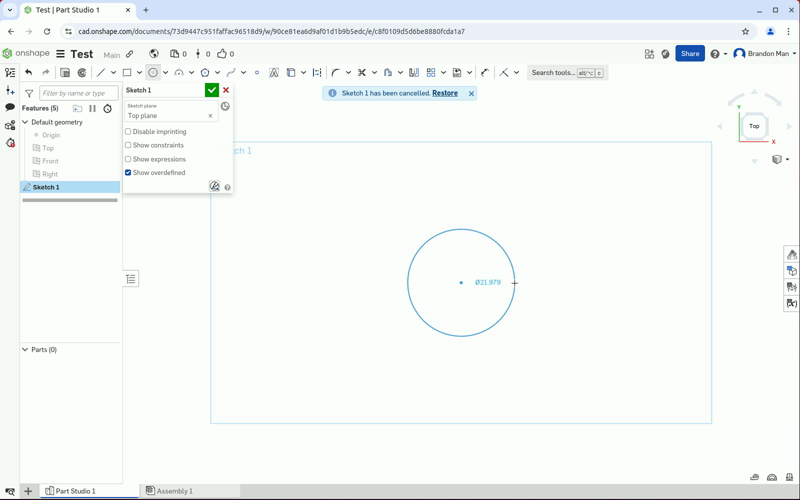
click(514, 282)
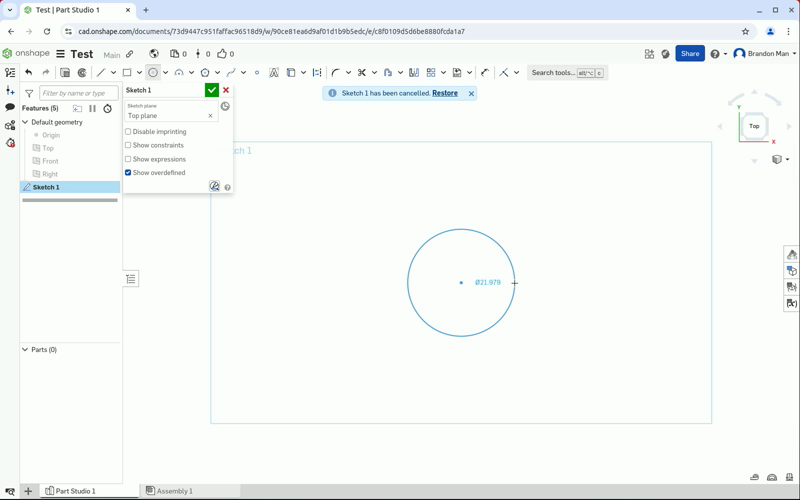
key(esc)
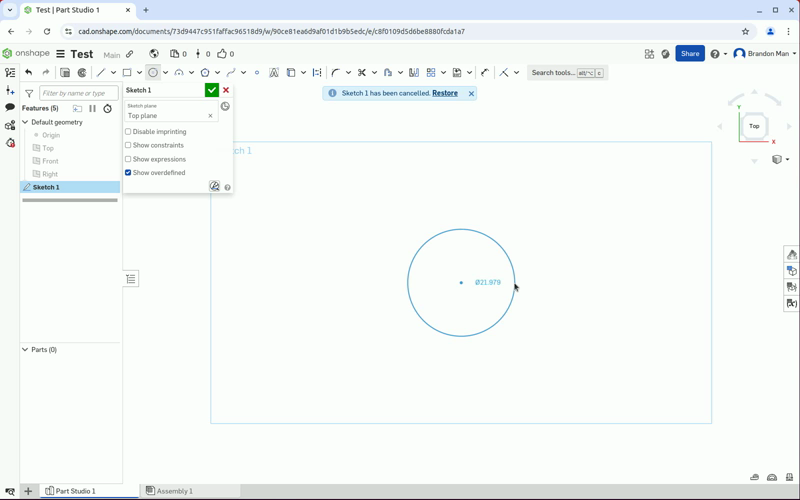
key(c)
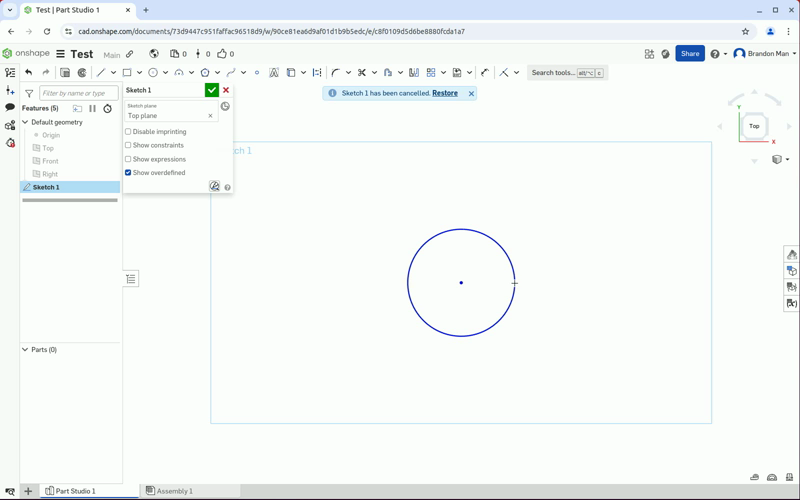
key_down(shift)
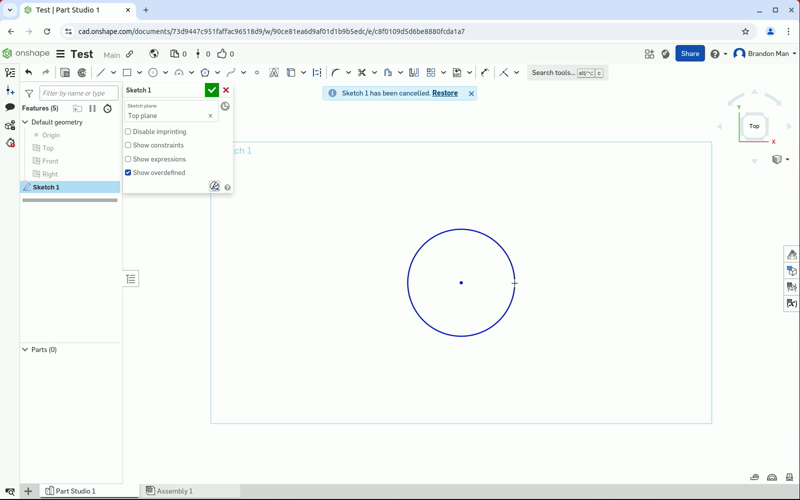
mouse_move(461, 282)
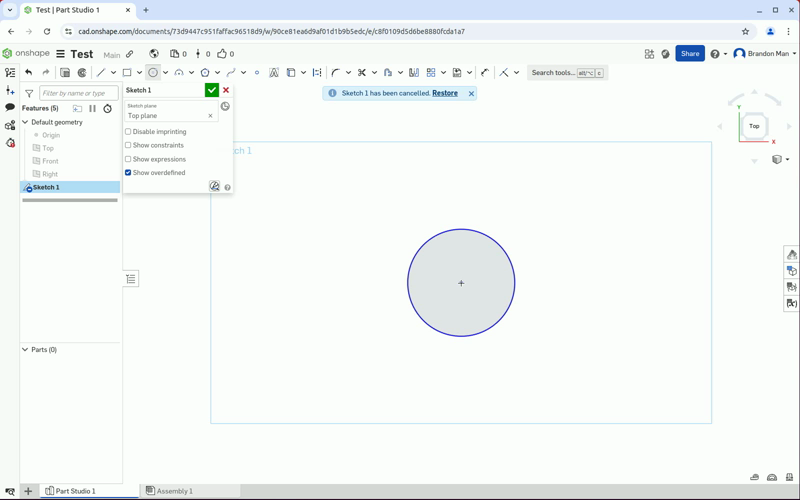
click(461, 282)
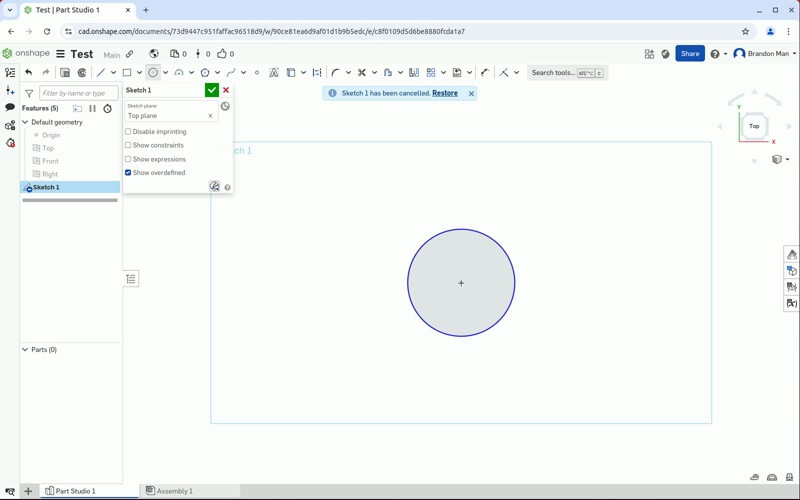
key_up(shift)
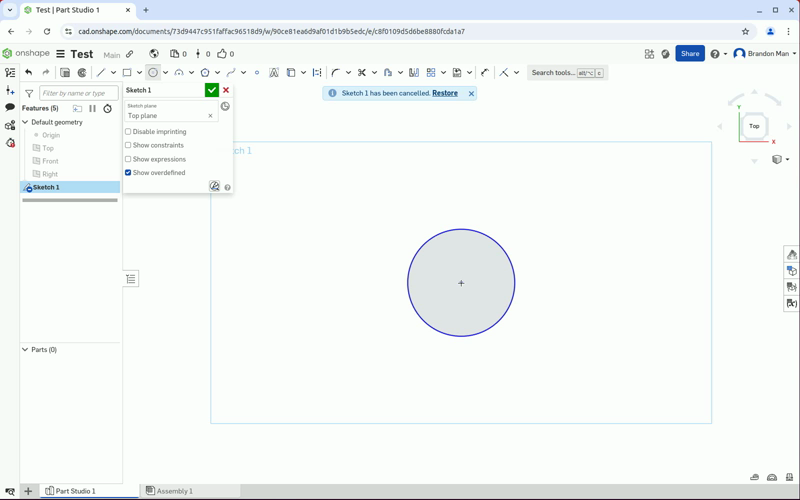
mouse_move(503, 282)
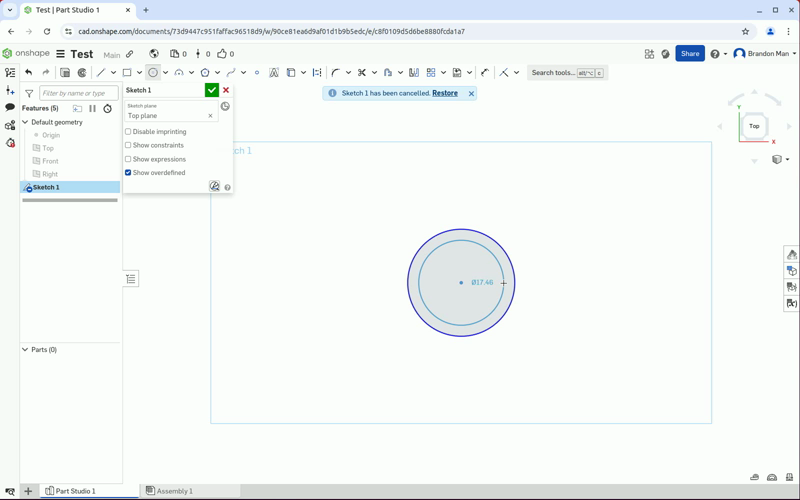
click(503, 282)
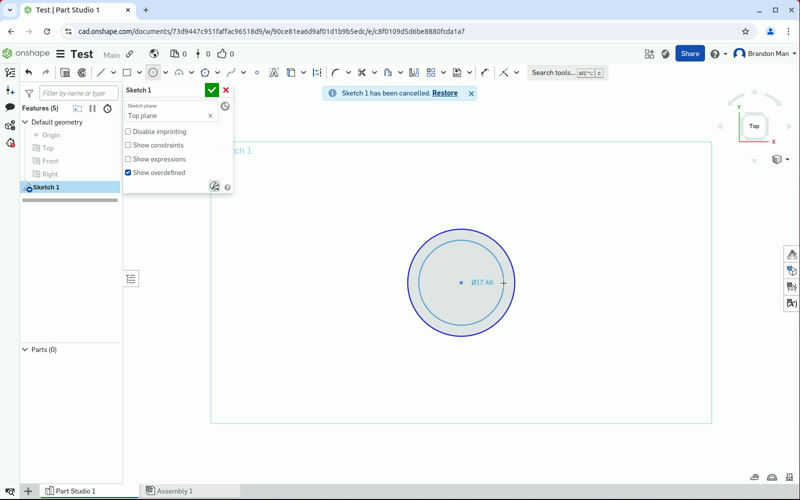
key(esc)
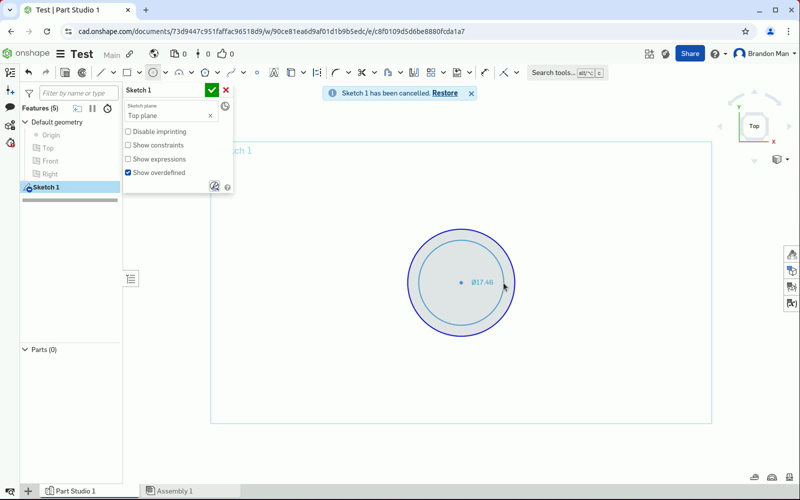
mouse_move(493, 243)
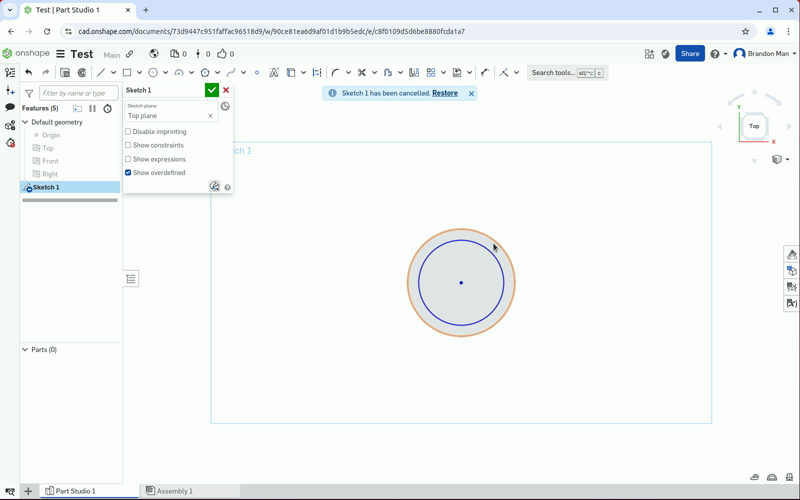
click(493, 243)
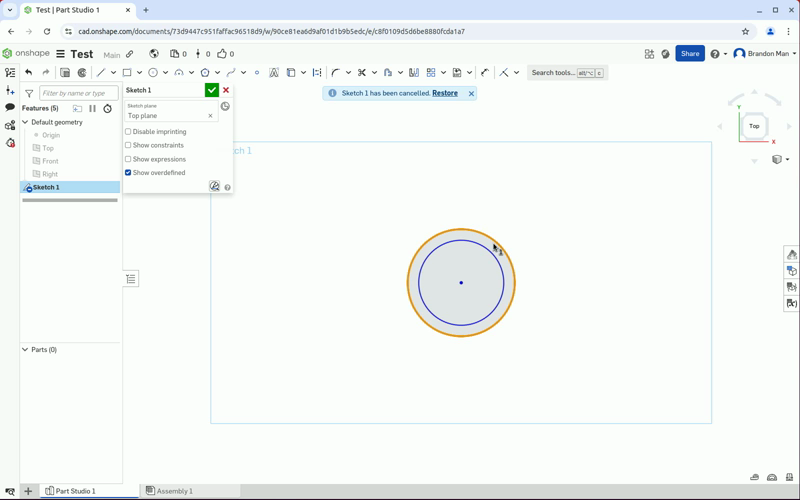
mouse_move(73, 352)
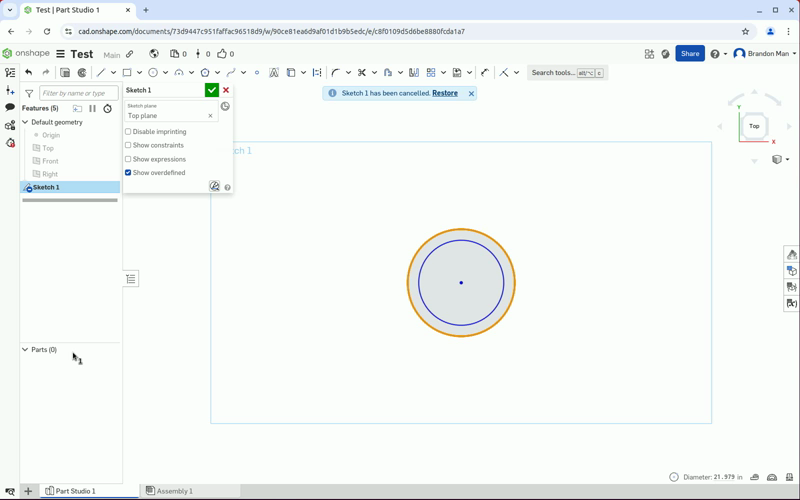
key(shift+y)
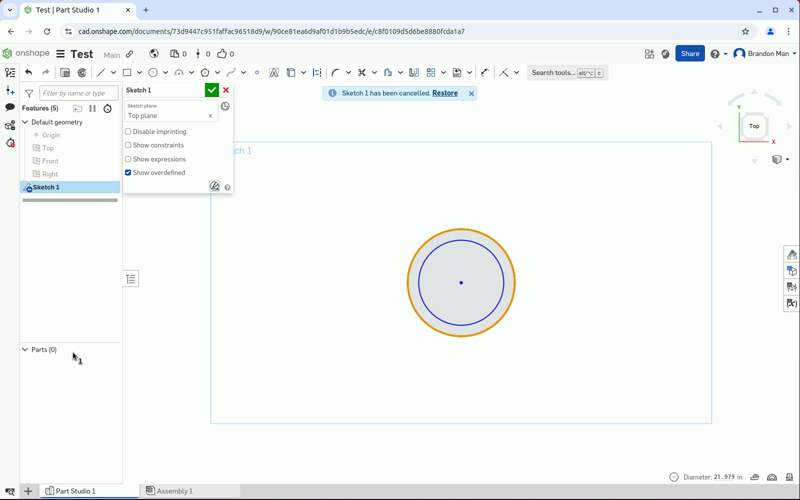
key(shift+e)
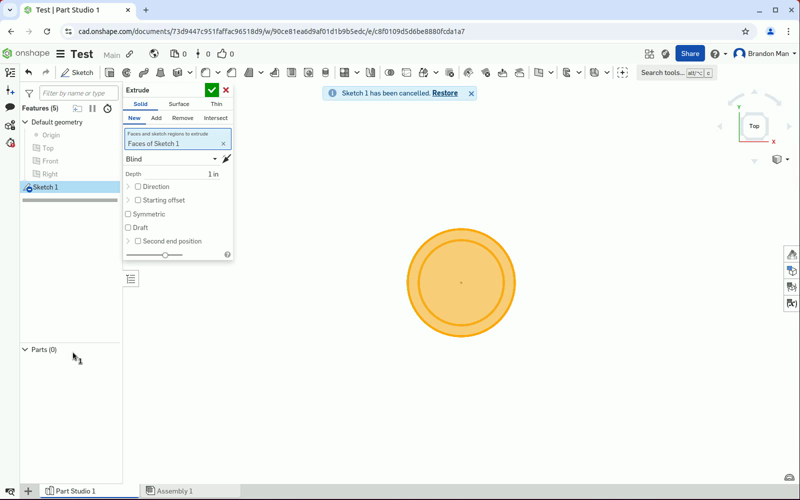
mouse_move(143, 106)
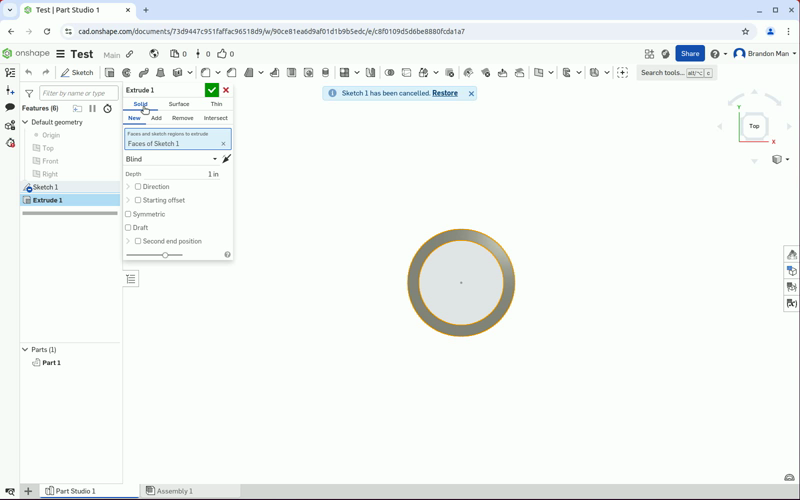
click(143, 106)
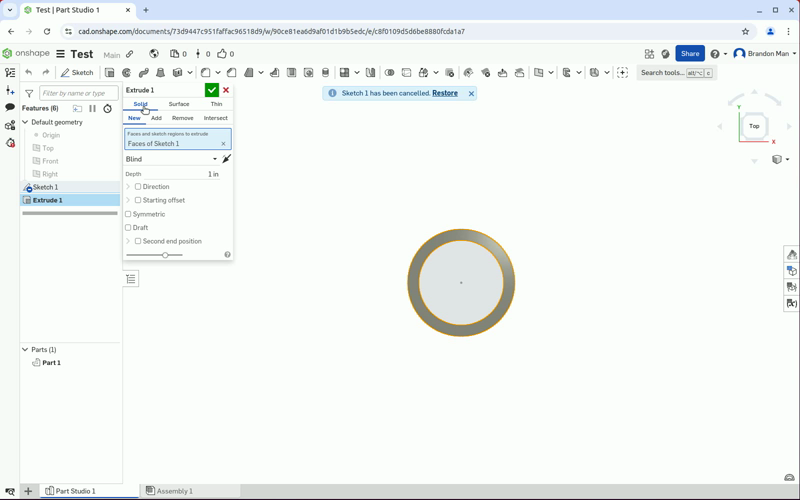
mouse_move(137, 120)
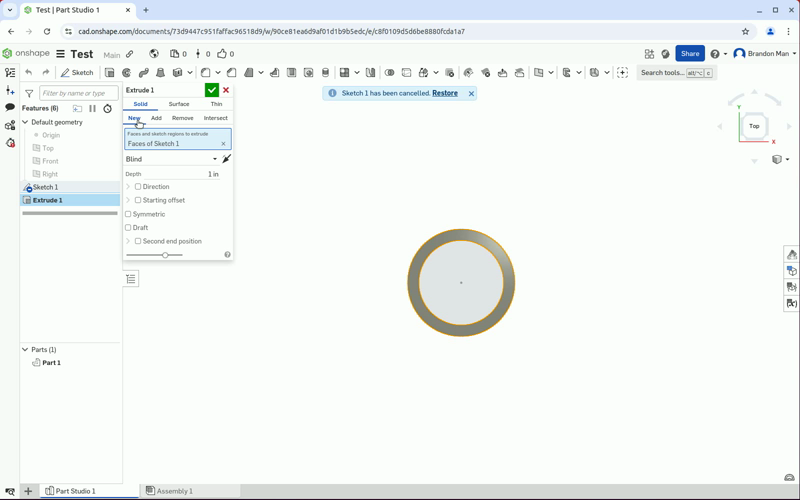
click(137, 120)
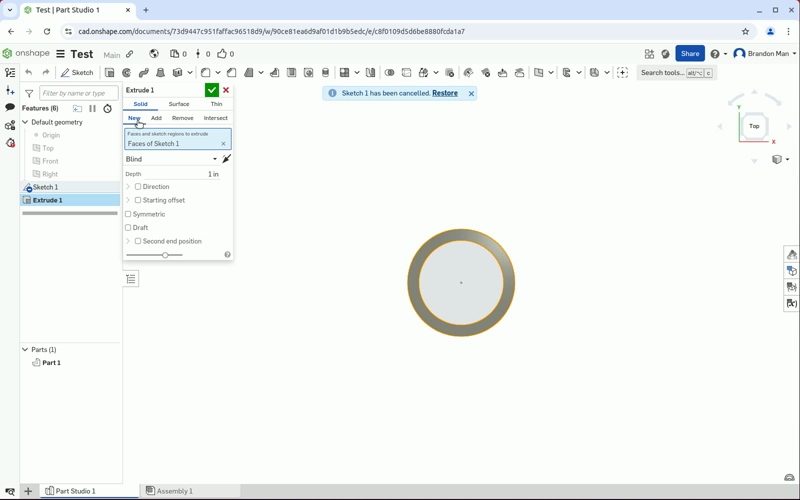
key(tab, 4)
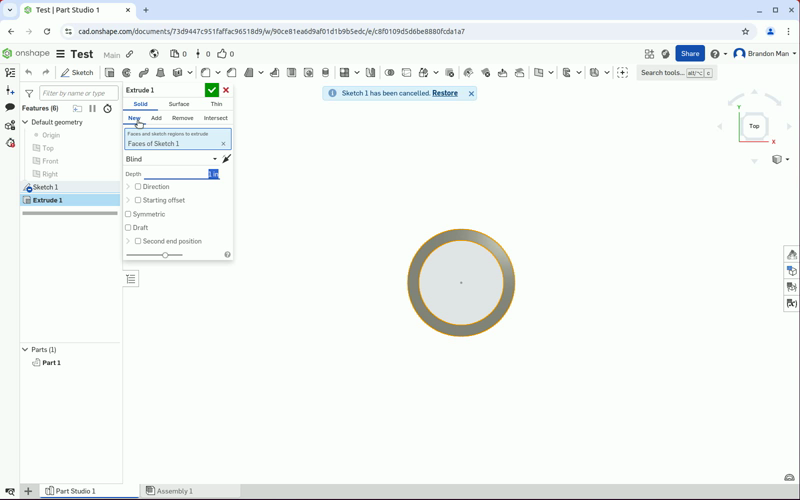
text(23.108)
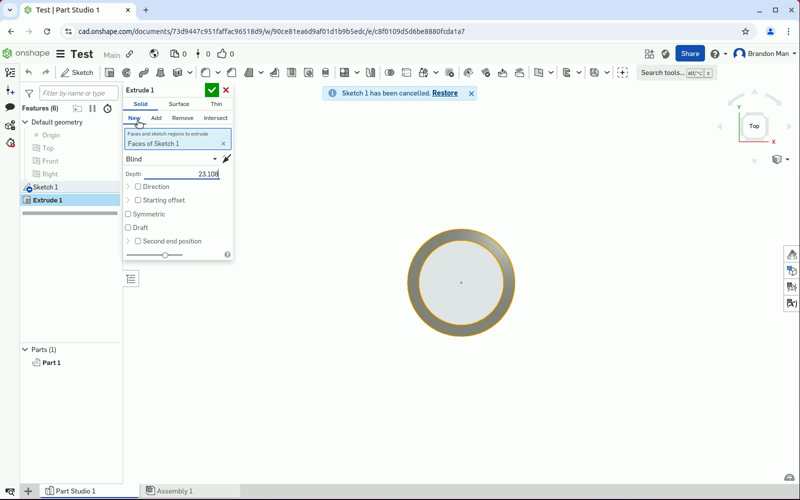
key(enter)
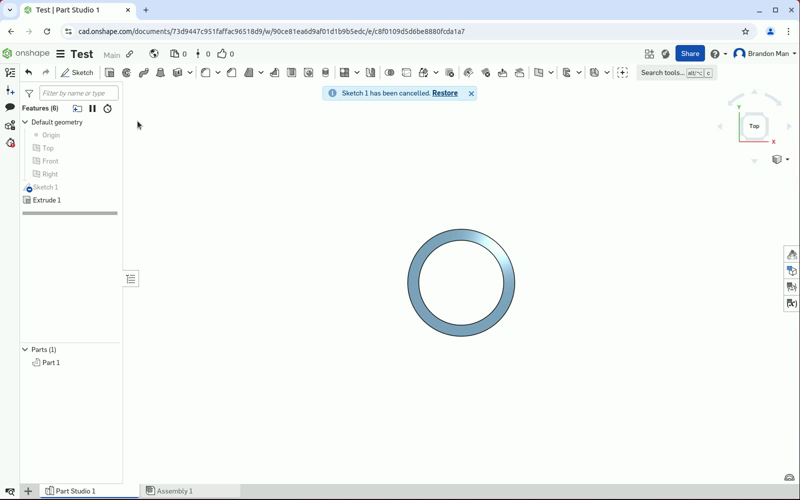
key(shift+h)
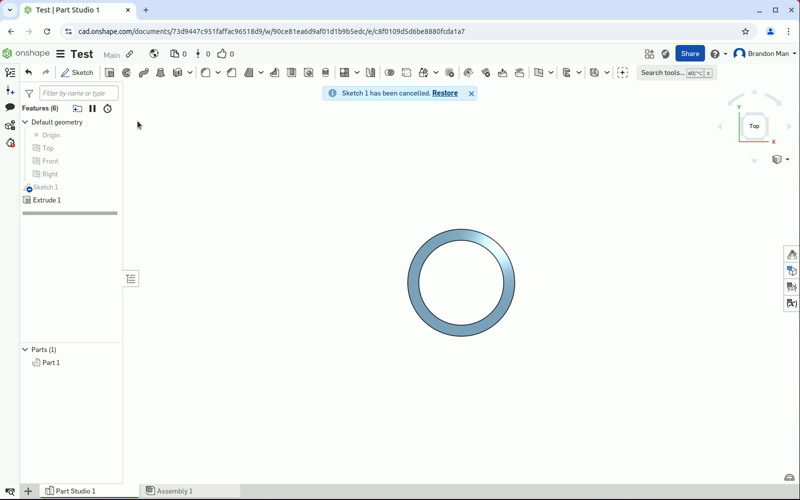
key(shift+h)
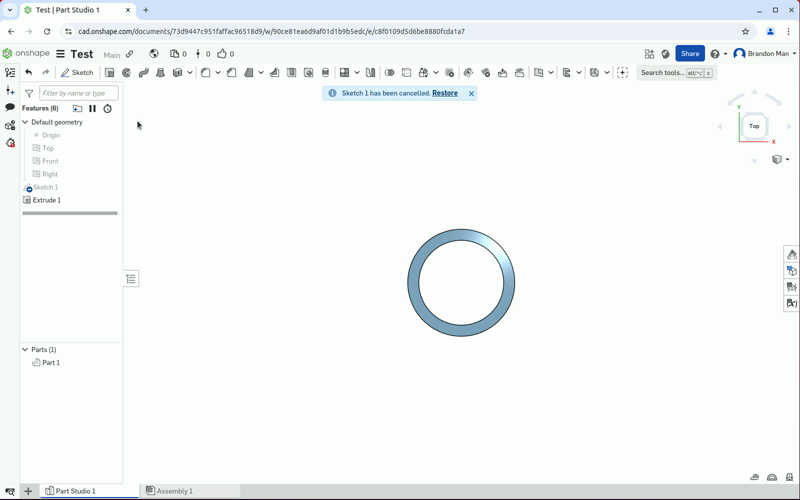
mouse_move(73, 189)
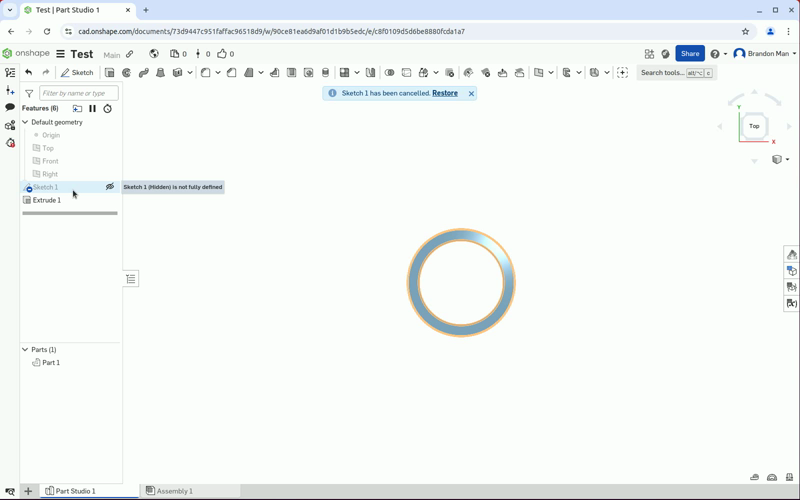
click(73, 189)
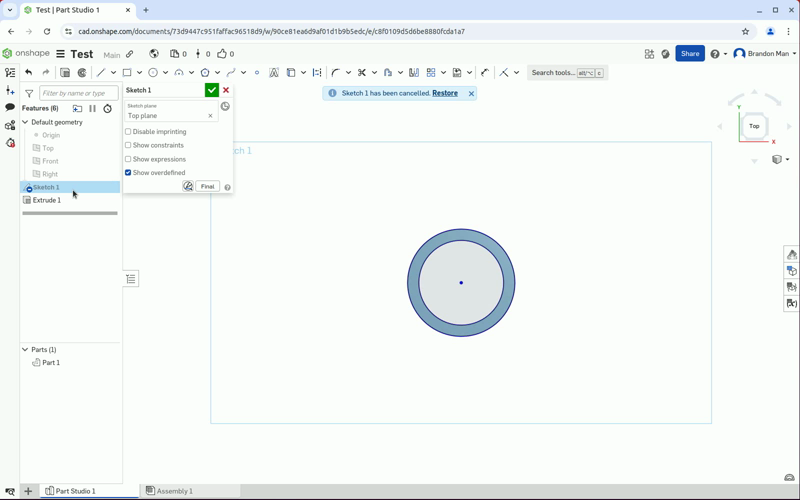
mouse_move(229, 92)
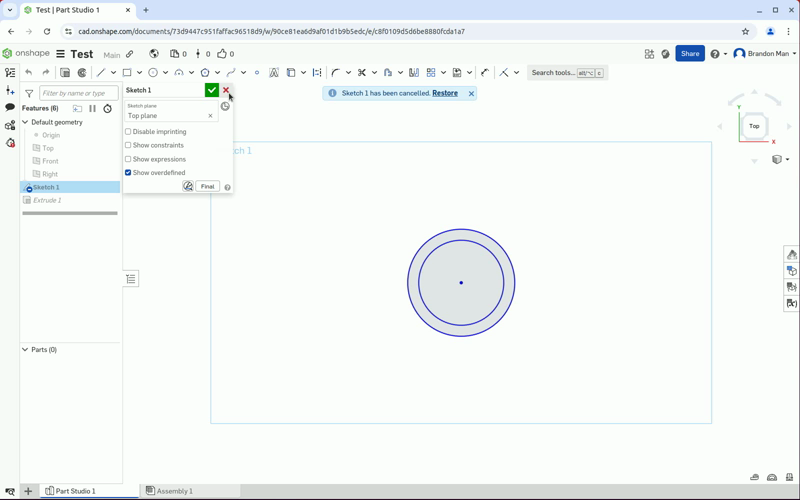
click(229, 92)
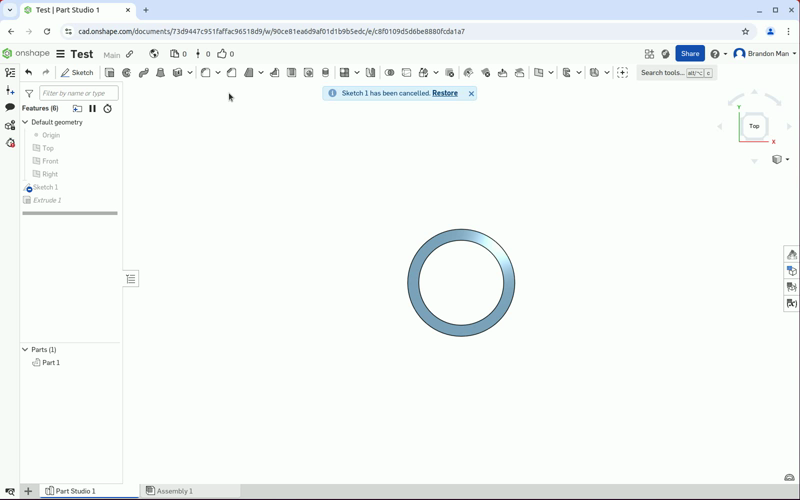
mouse_move(73, 352)
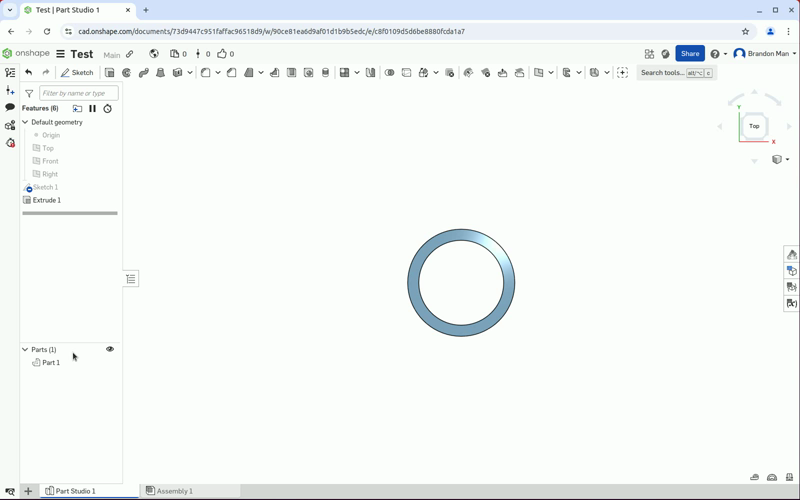
key(y)
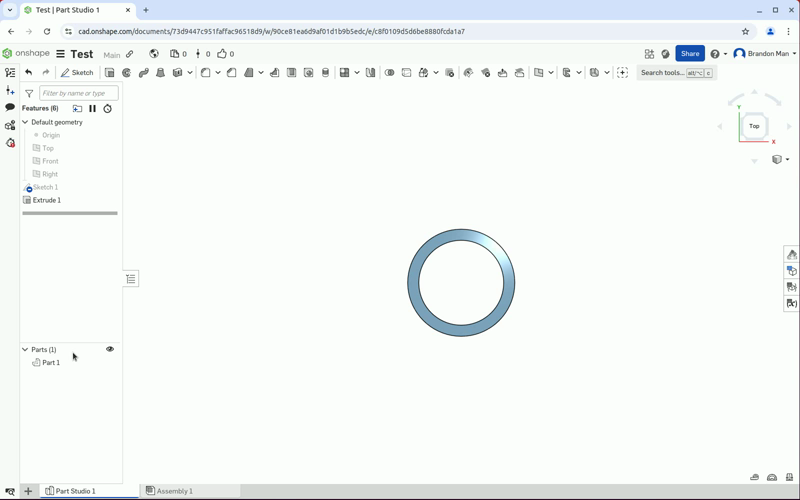
key(shift+p)
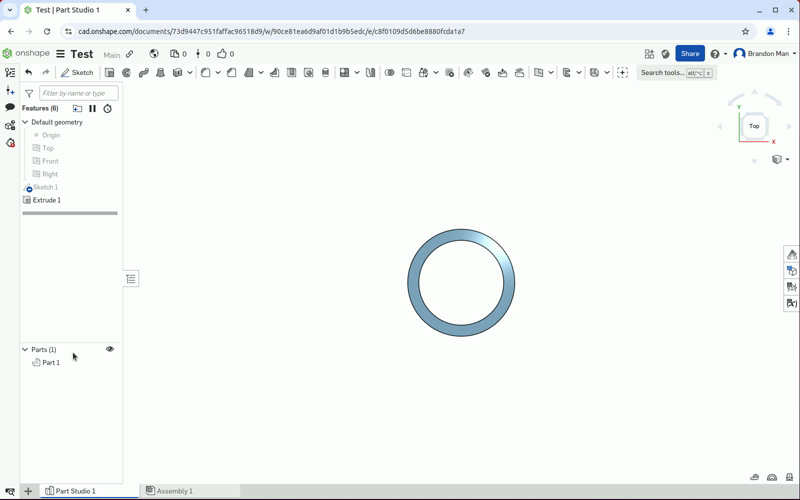
key(space)
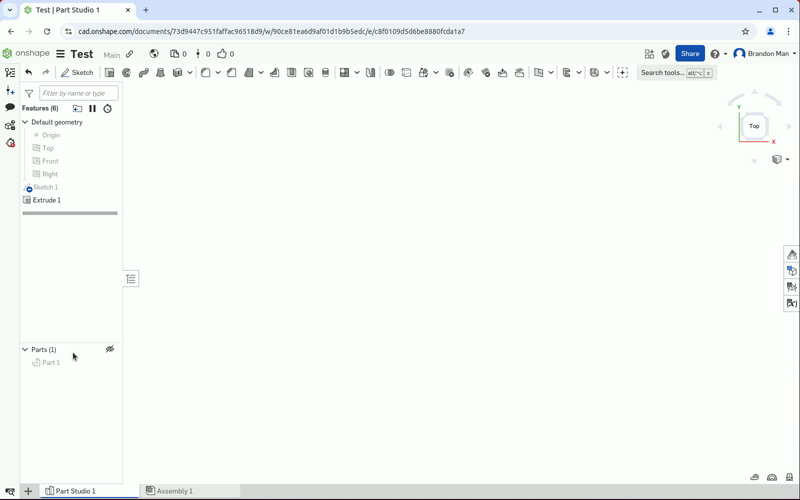
key_down(shift)
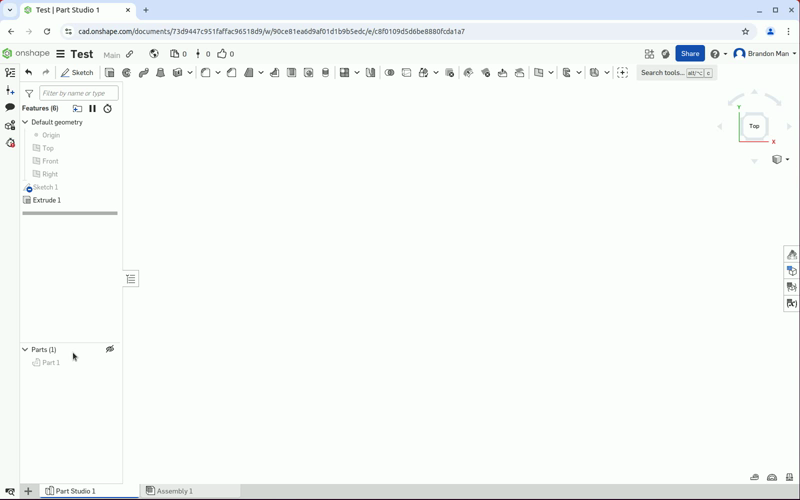
key(up)
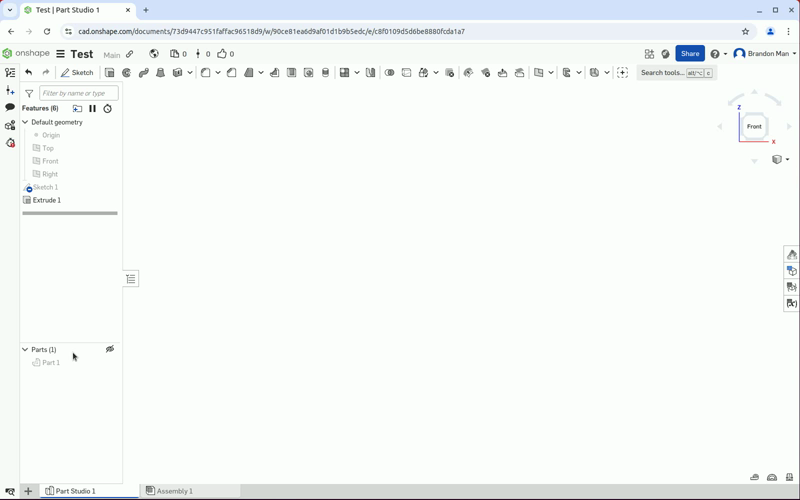
key_up(shift)
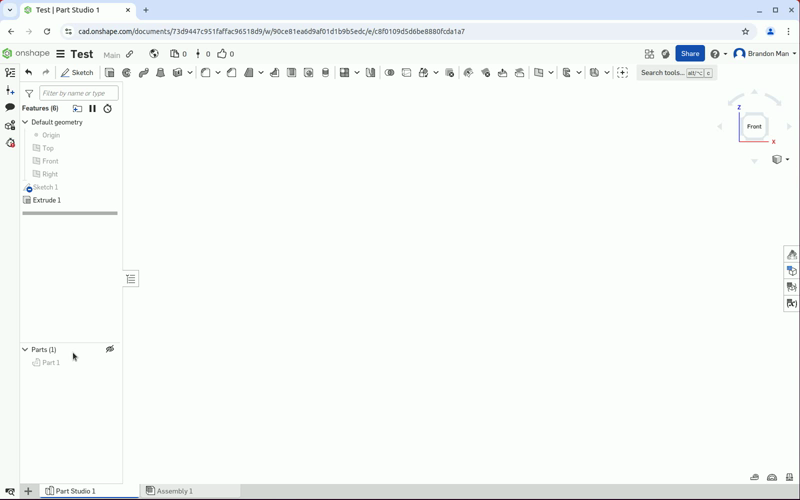
mouse_move(73, 352)
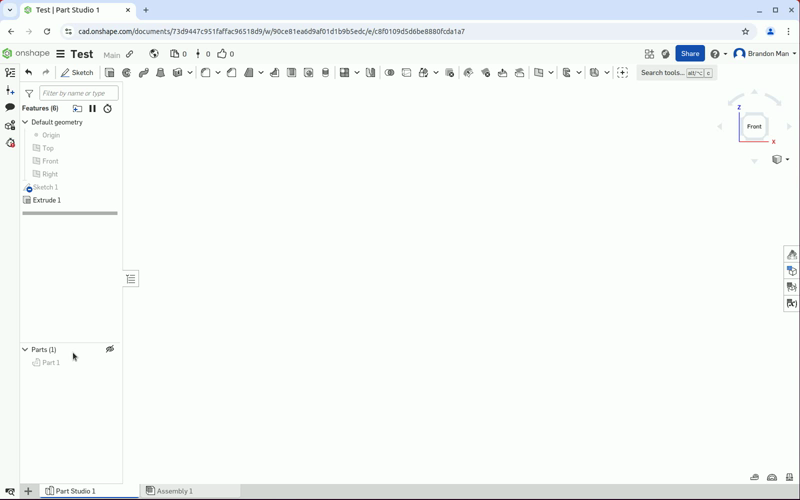
key(shift+y)
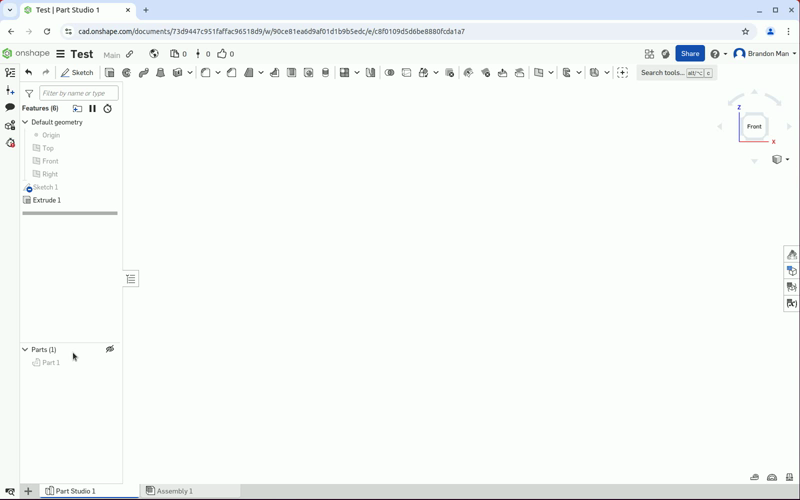
key(shift+s)
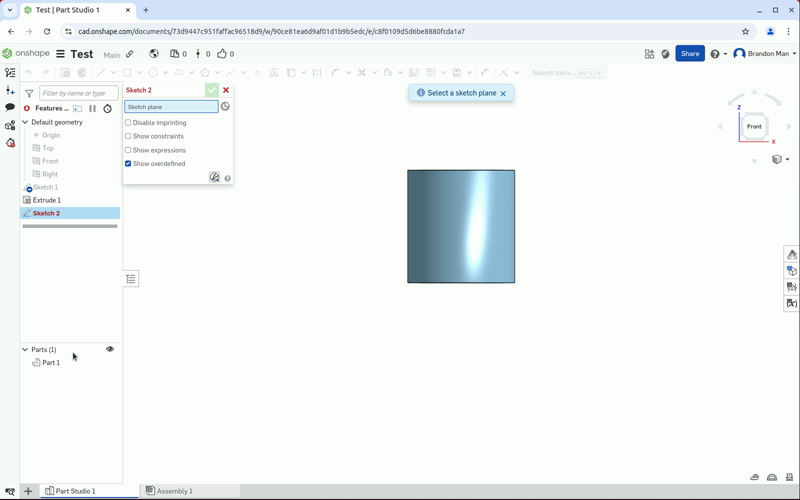
mouse_move(73, 163)
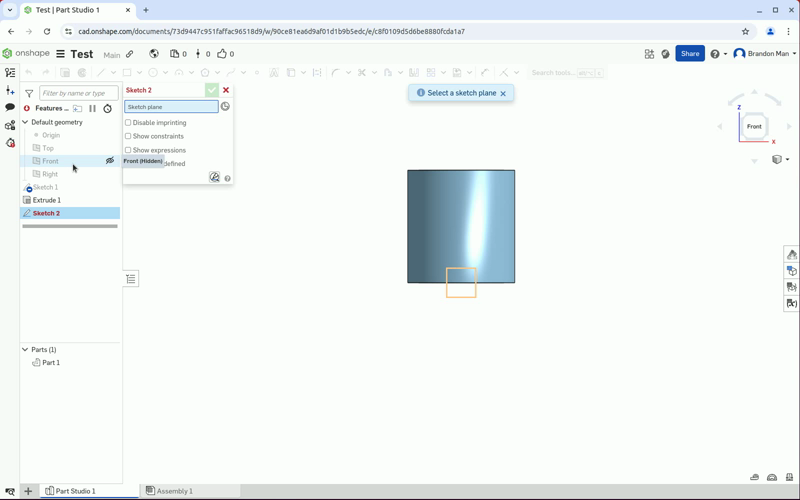
click(73, 163)
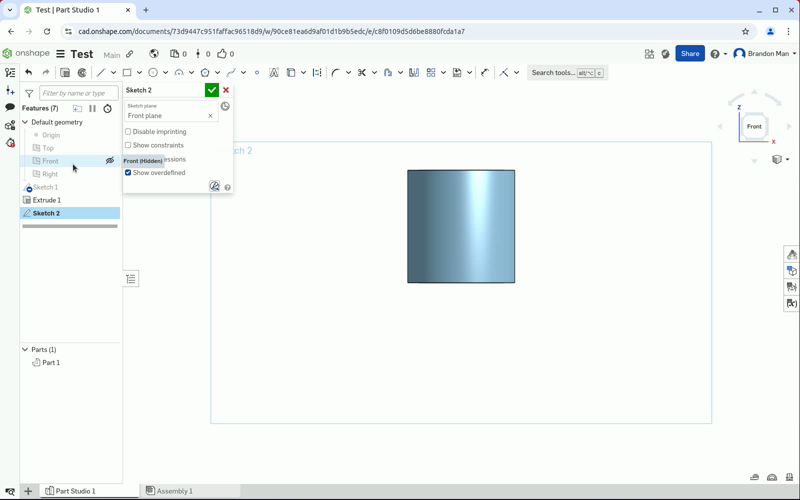
mouse_move(73, 352)
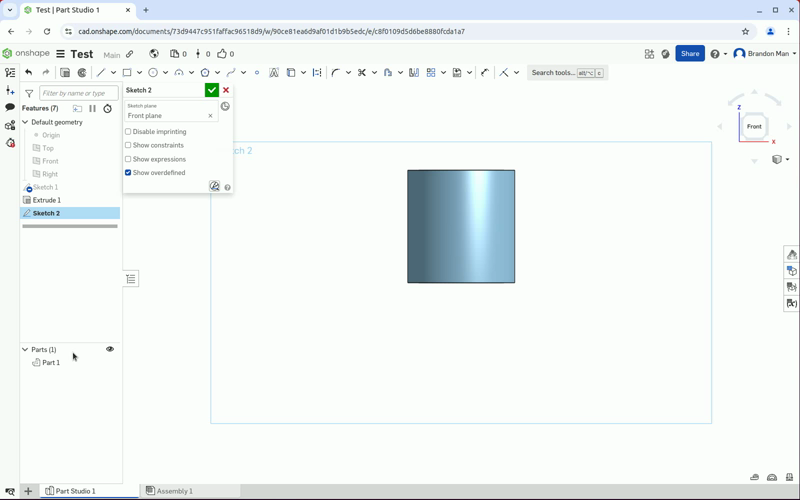
key(y)
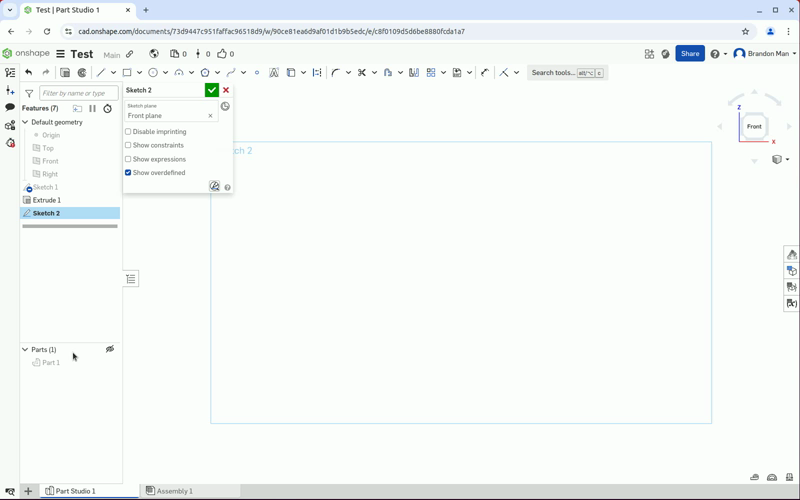
key(l)
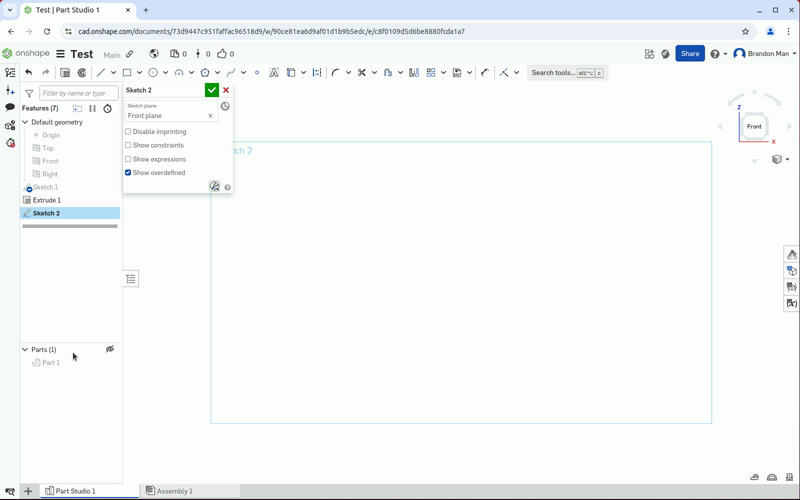
key_down(shift)
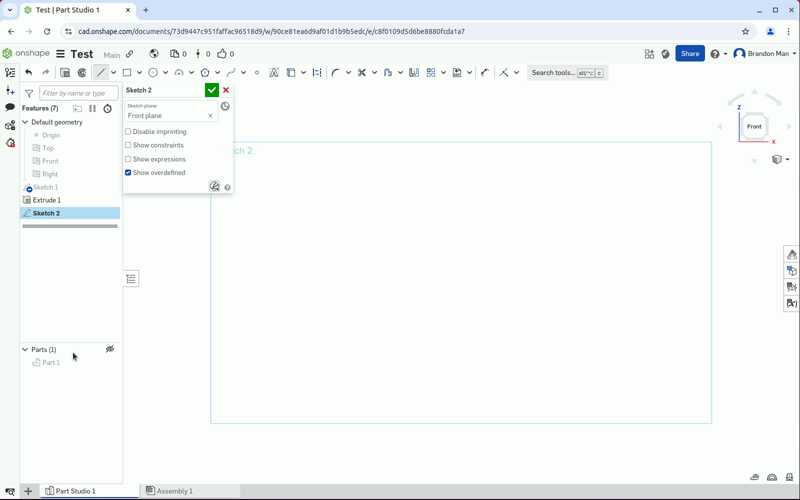
mouse_move(432, 282)
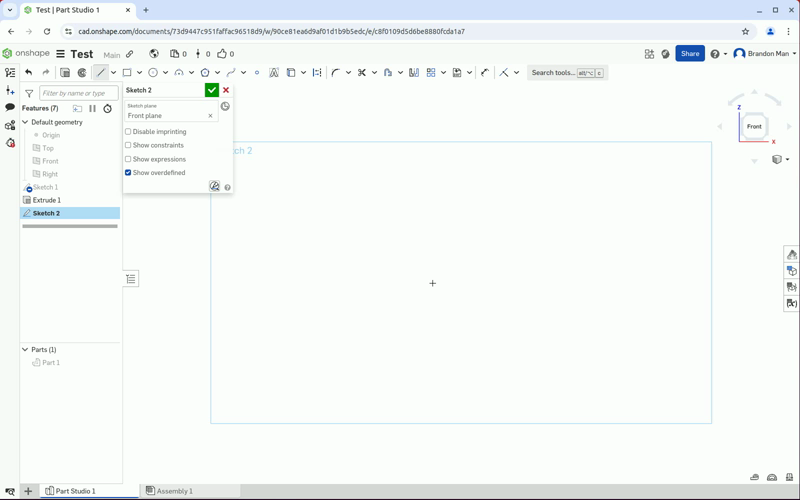
click(432, 282)
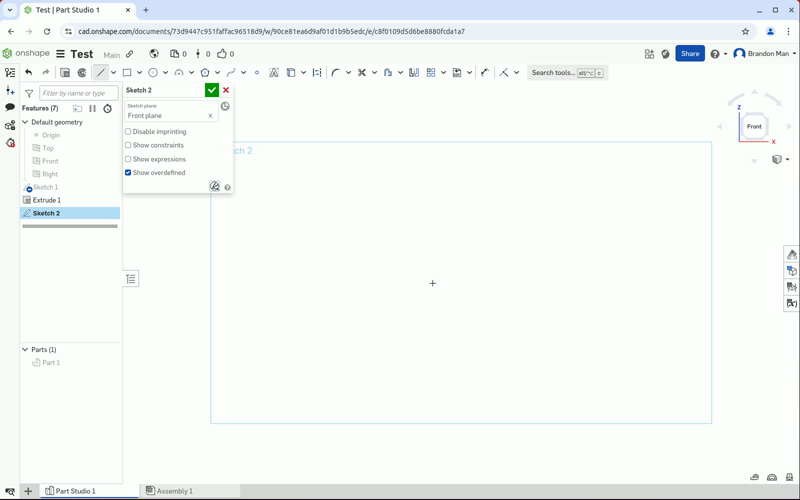
key_up(shift)
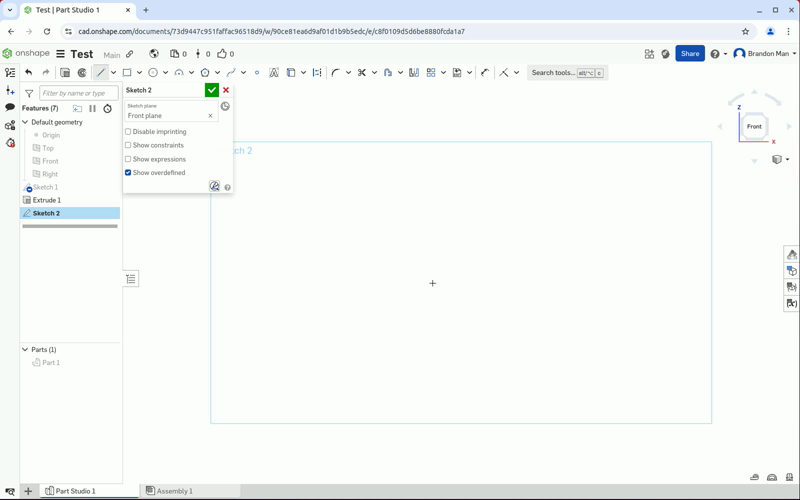
key_down(shift)
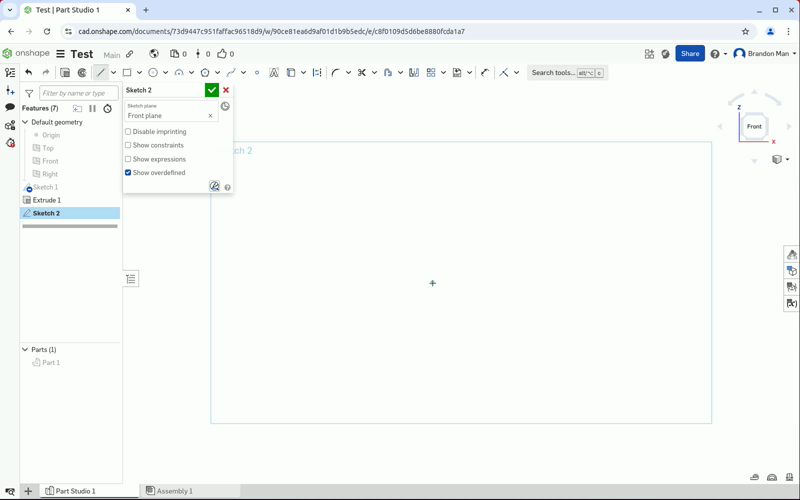
mouse_move(462, 282)
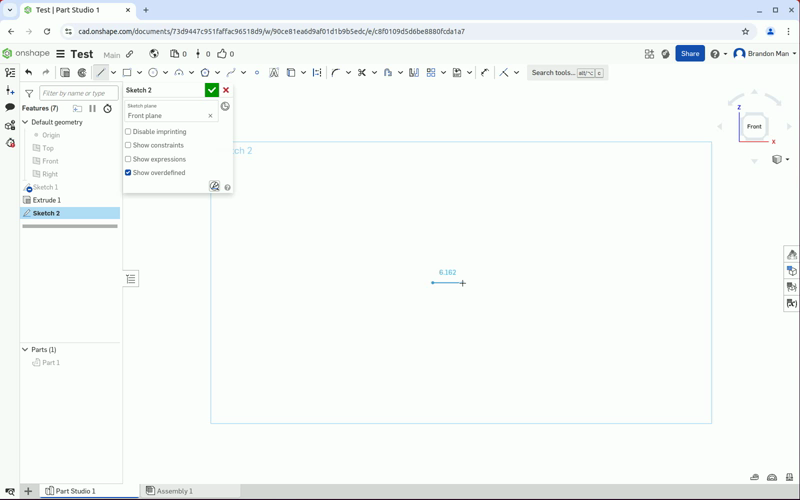
mouse_move(489, 282)
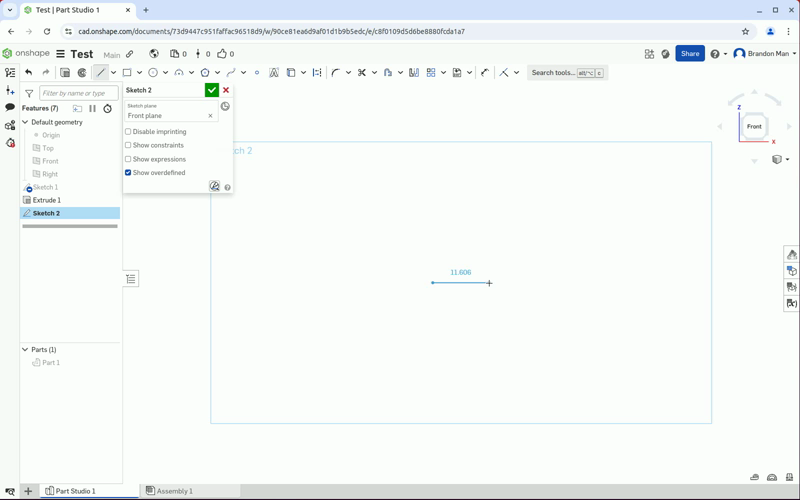
click(489, 282)
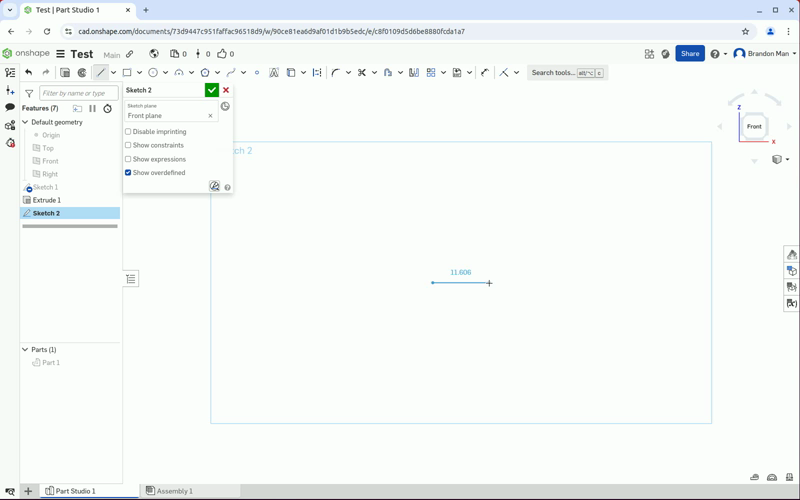
key_up(shift)
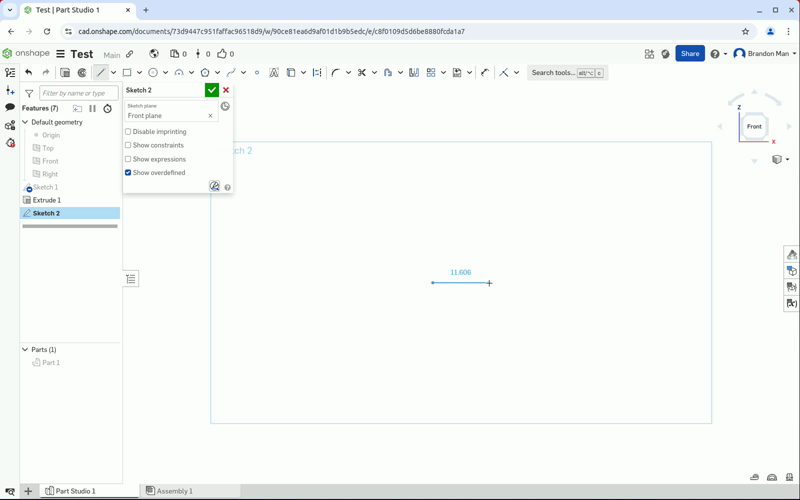
key(esc)
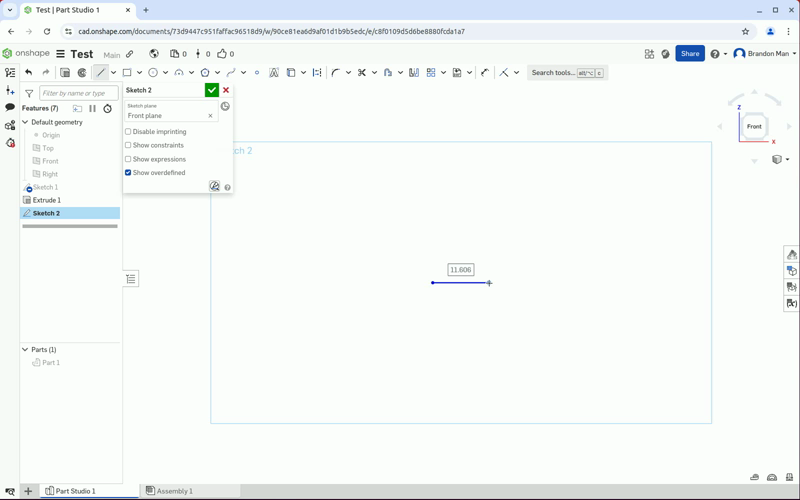
key(a)
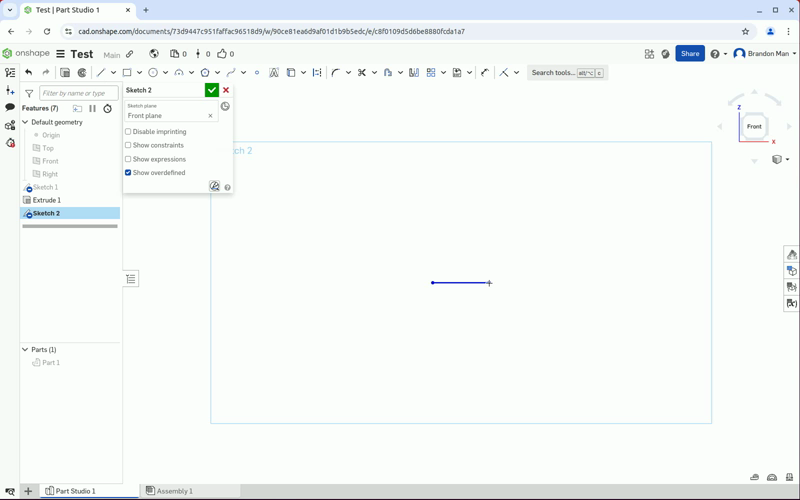
mouse_move(489, 282)
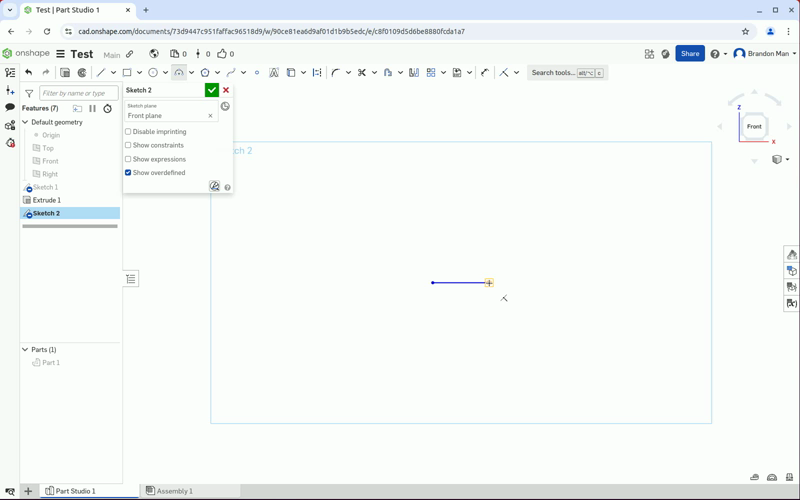
click(489, 282)
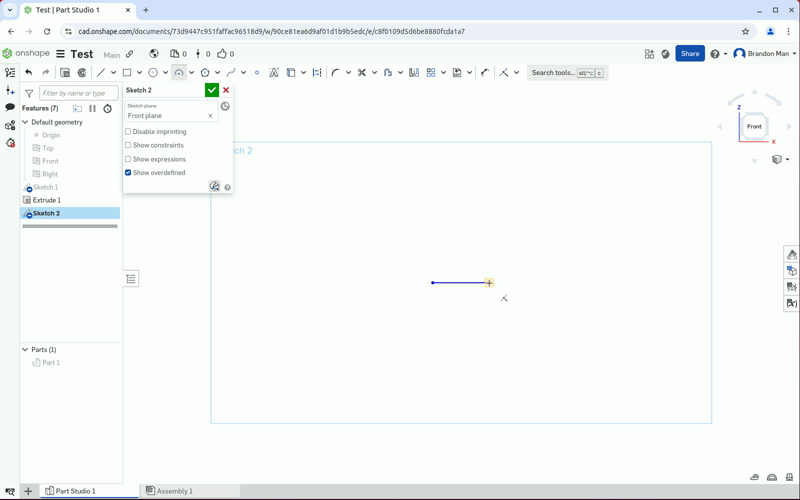
mouse_move(432, 282)
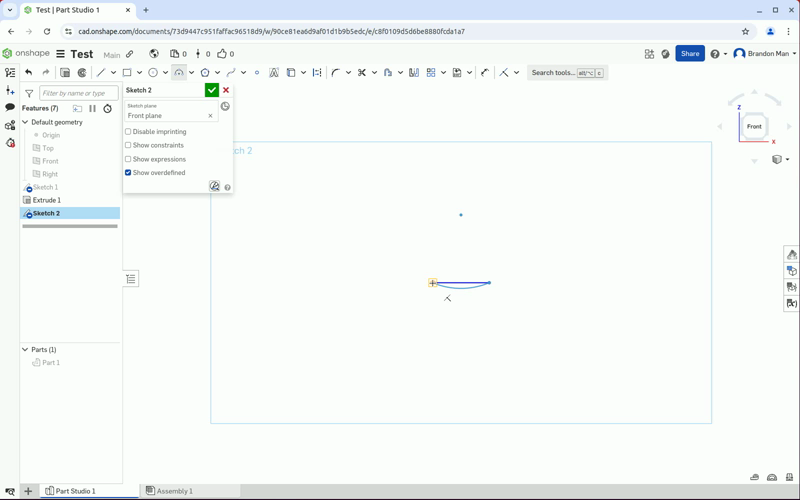
click(432, 282)
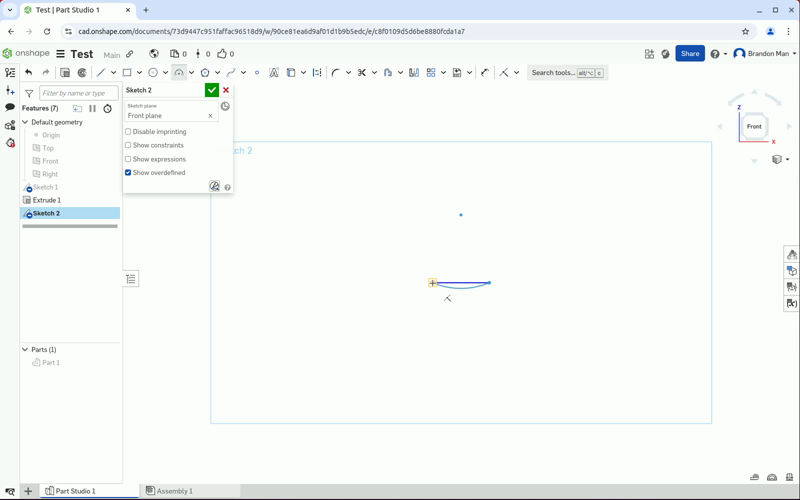
key_down(shift)
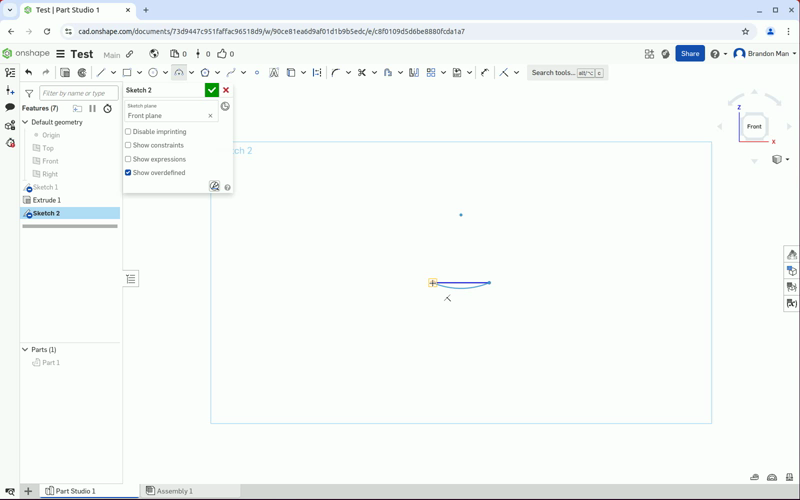
mouse_move(461, 254)
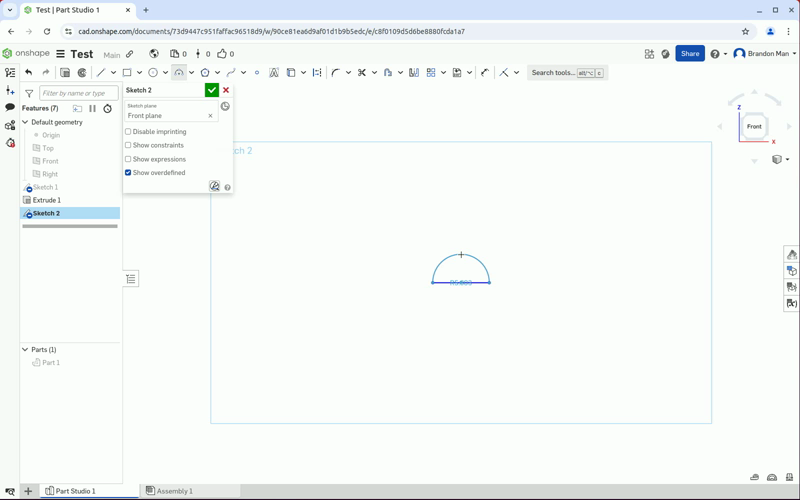
click(461, 254)
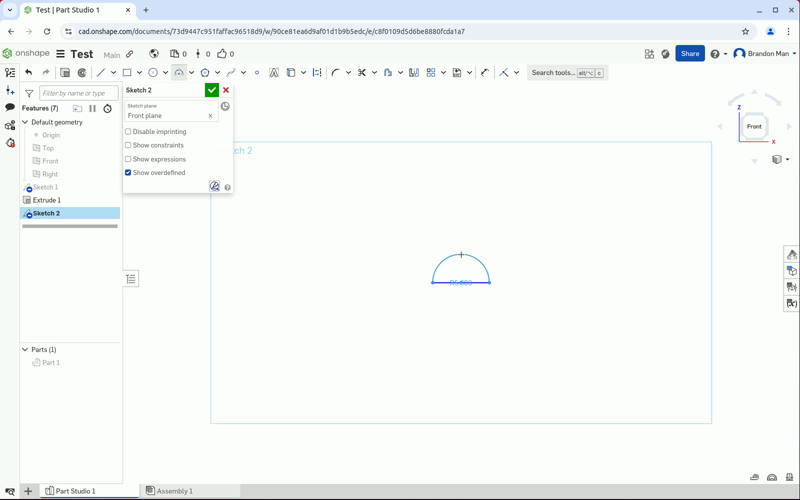
key_up(shift)
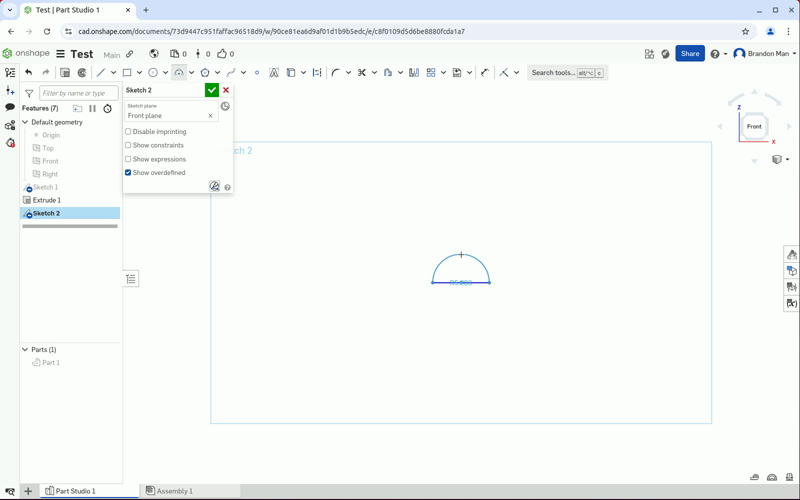
key(esc)
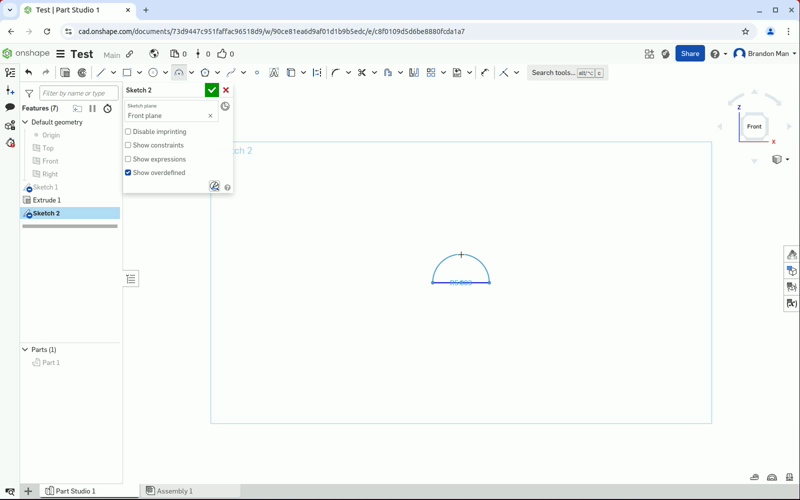
mouse_move(454, 274)
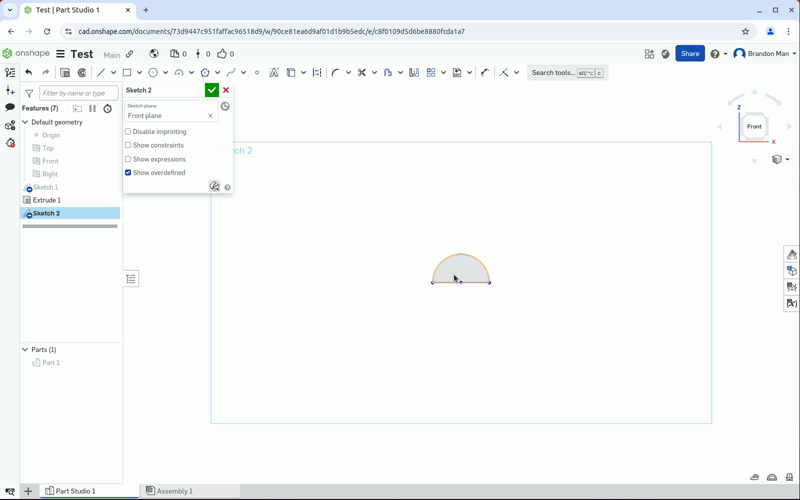
scroll(6)
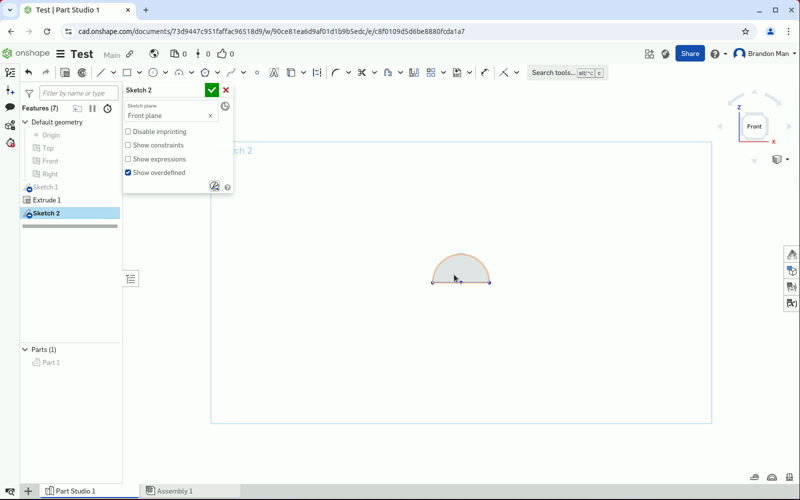
scroll(6)
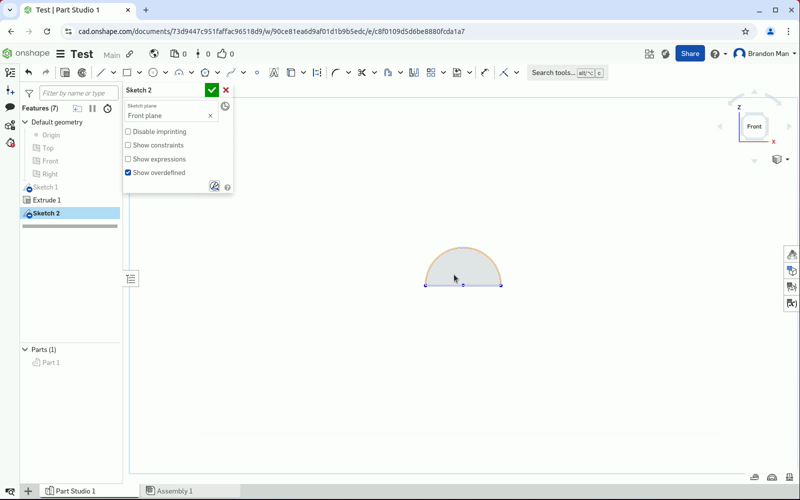
scroll(6)
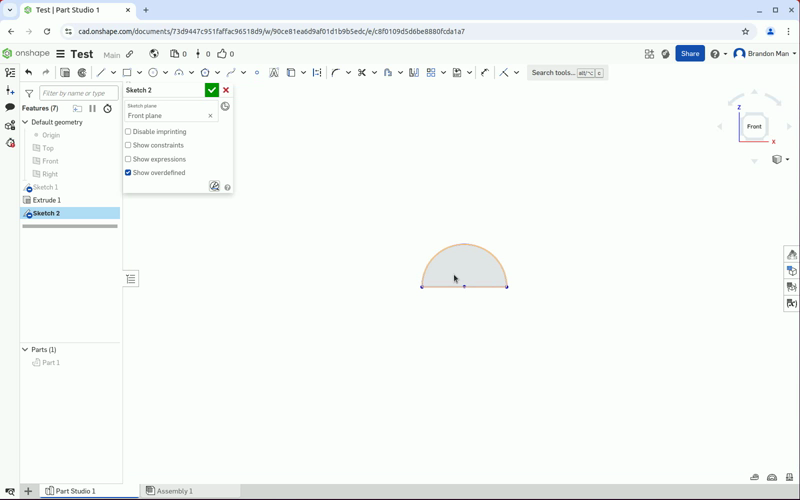
scroll(6)
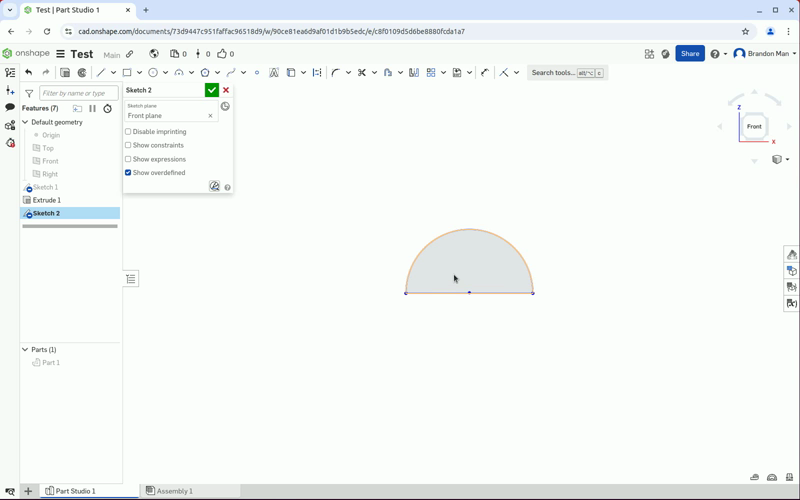
scroll(6)
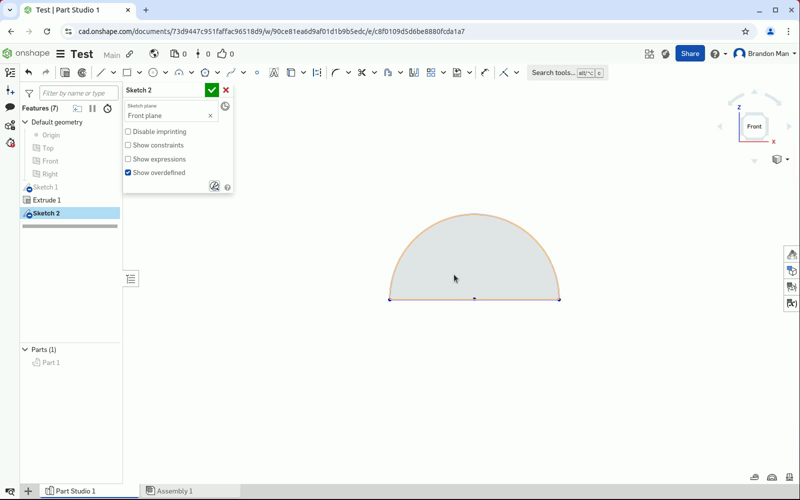
scroll(6)
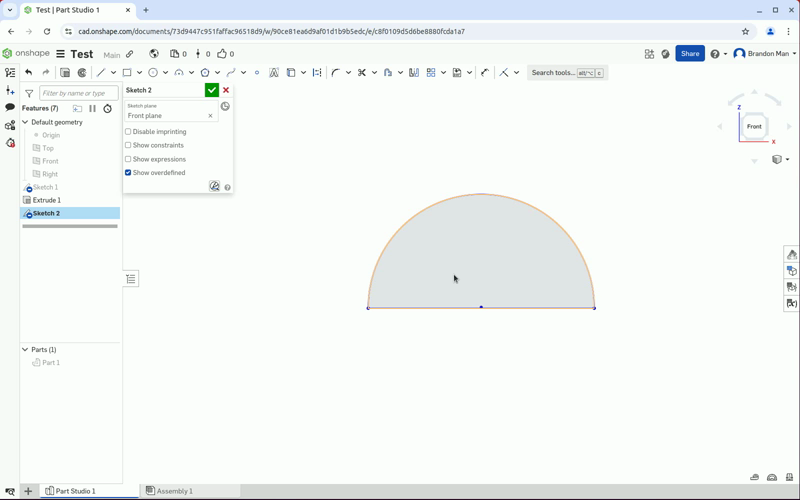
scroll(6)
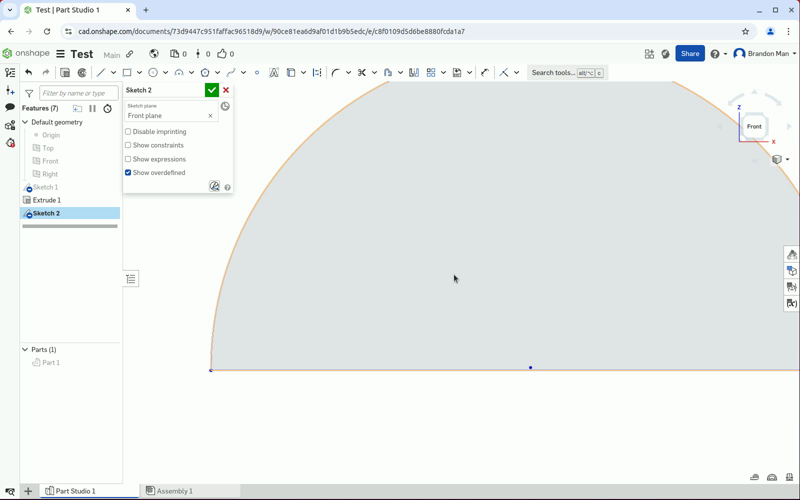
click(454, 274)
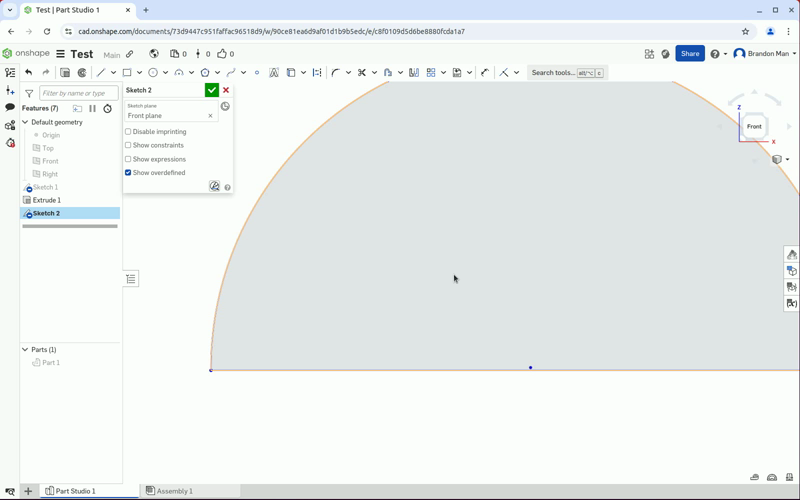
scroll(-6)
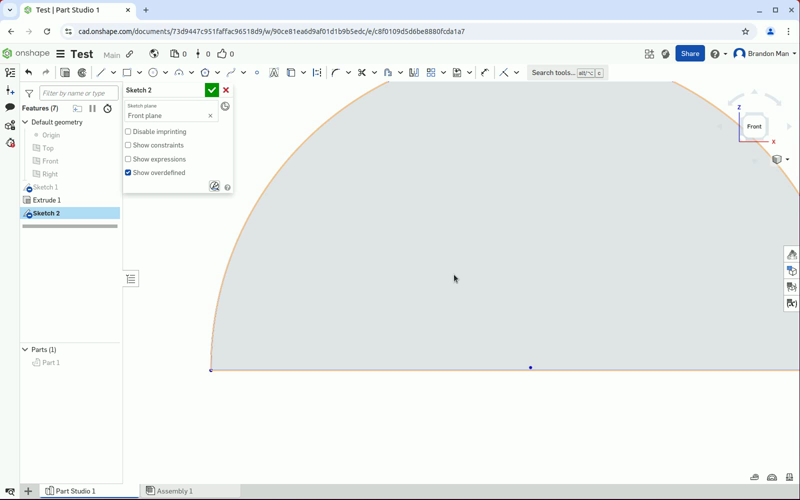
scroll(-6)
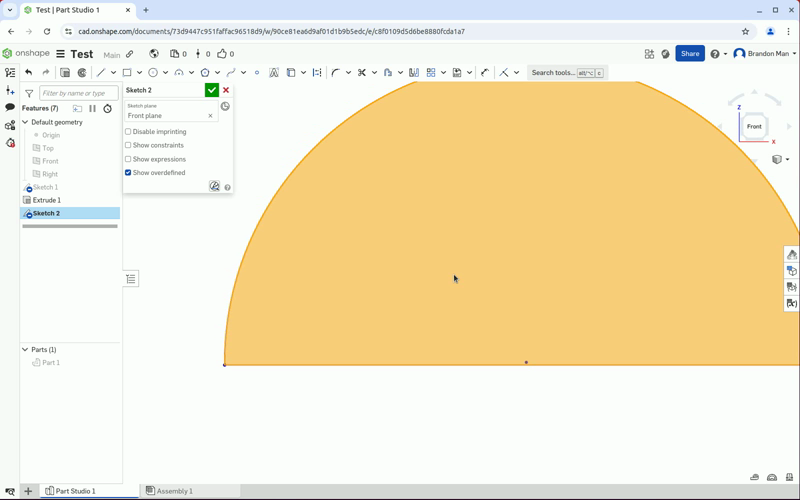
scroll(-6)
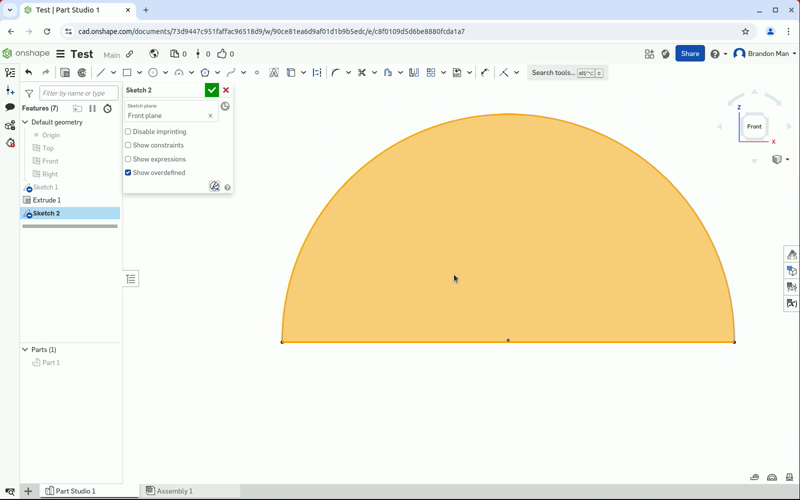
scroll(-6)
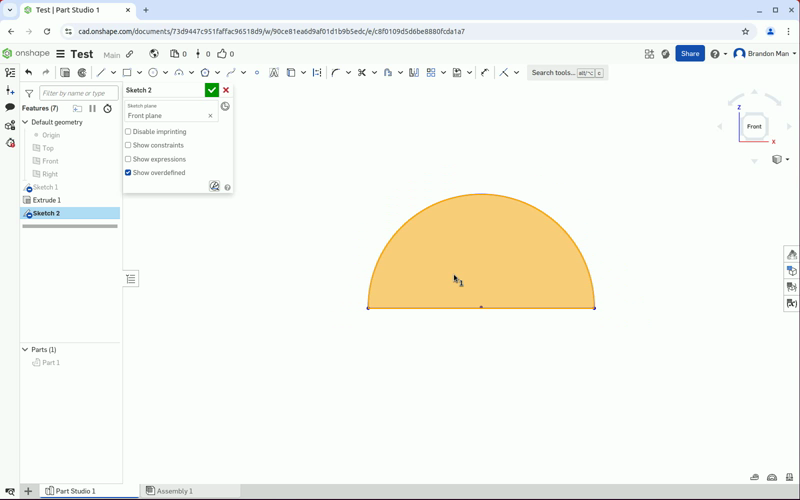
scroll(-6)
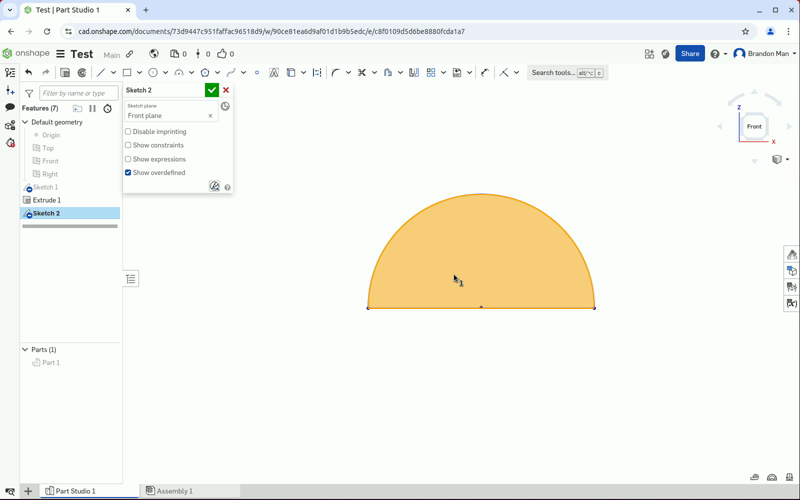
scroll(-6)
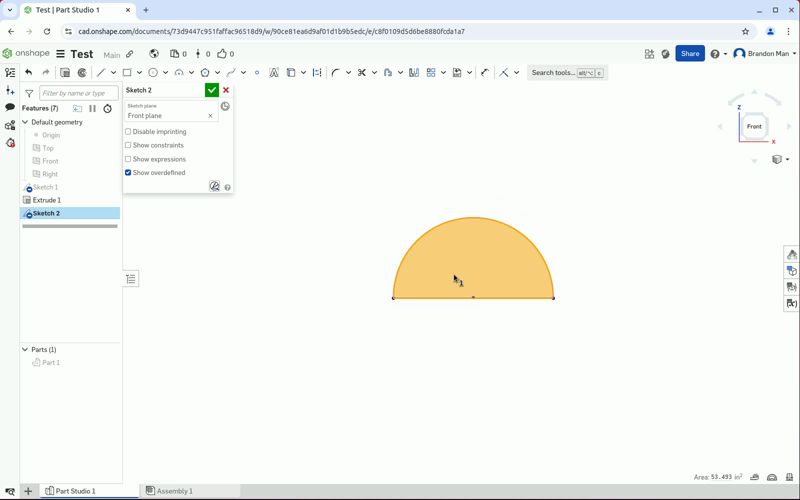
scroll(-6)
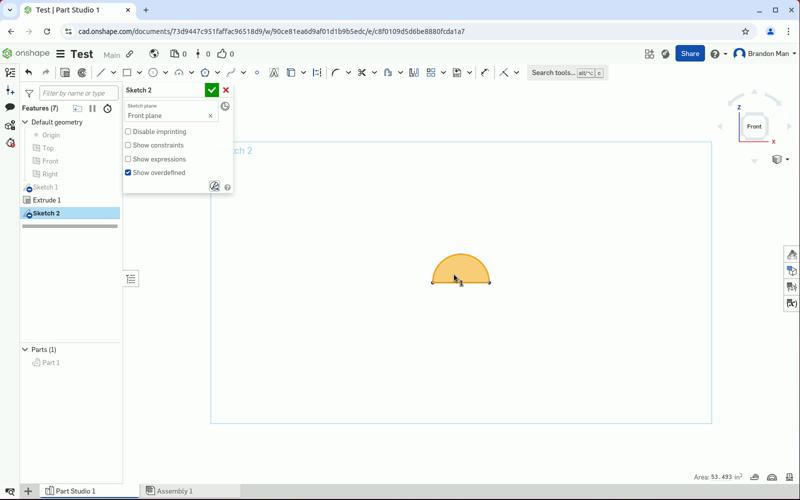
mouse_move(73, 352)
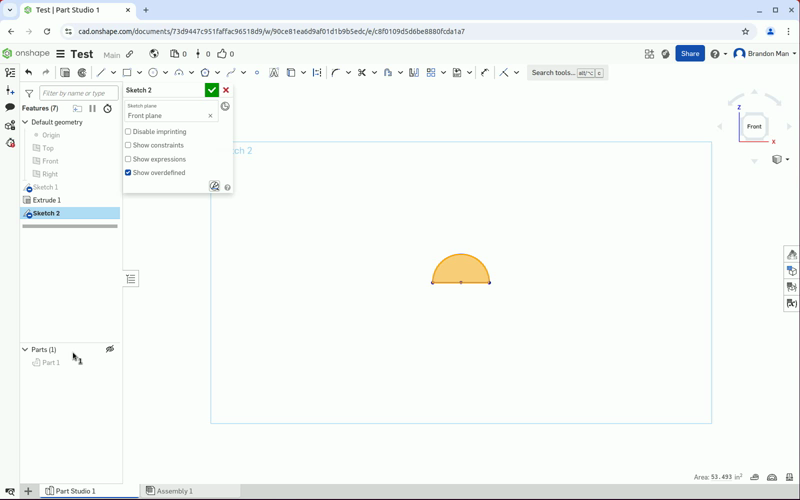
key(shift+y)
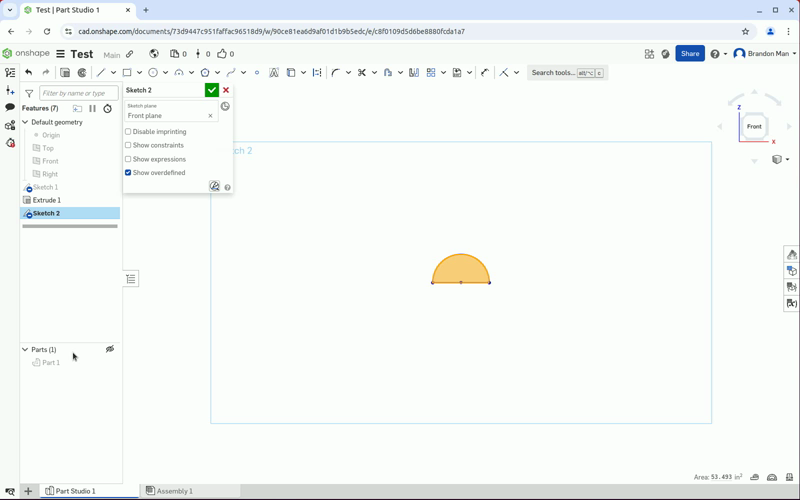
key(shift+e)
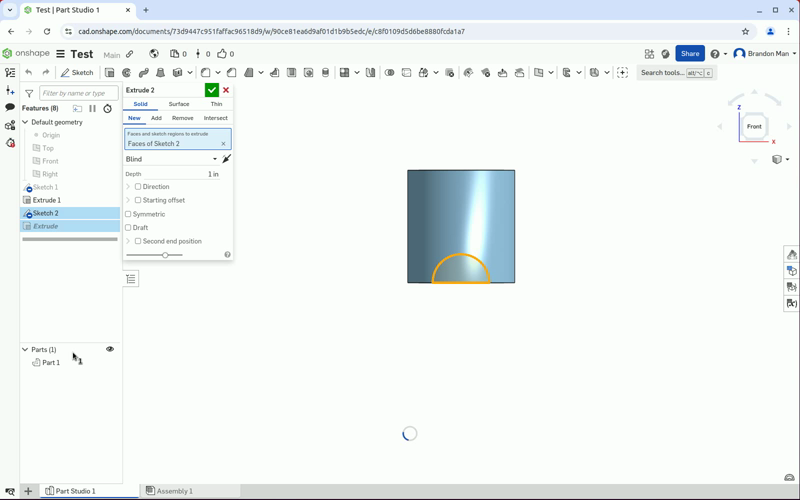
mouse_move(143, 106)
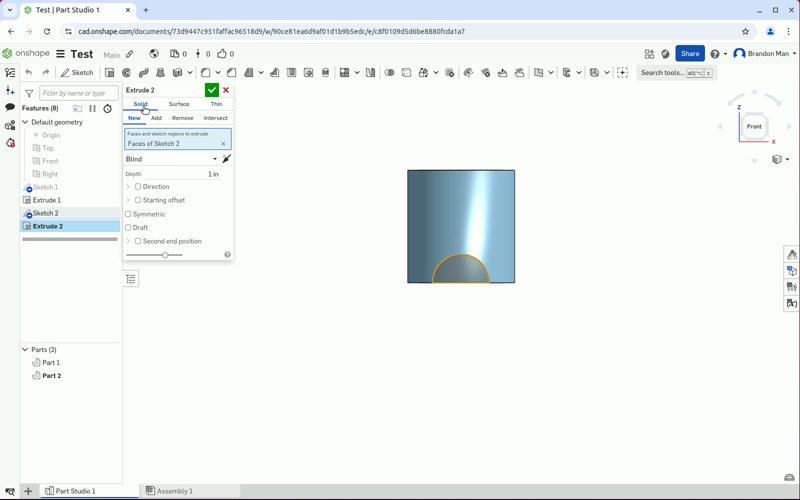
click(143, 106)
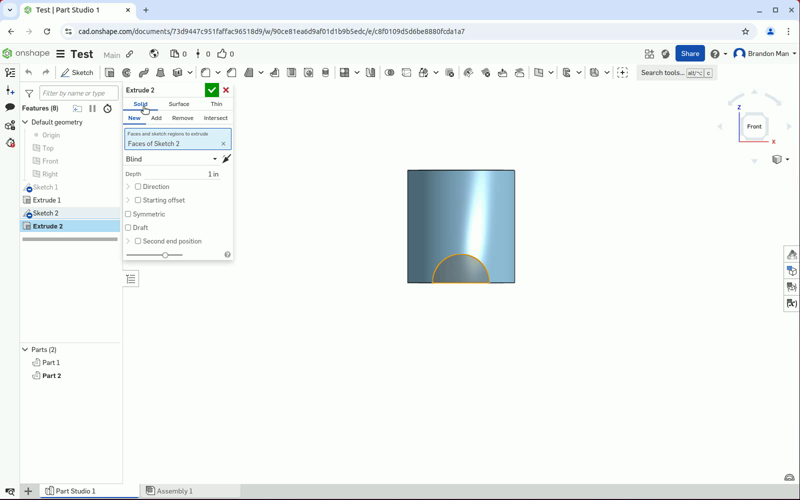
mouse_move(186, 120)
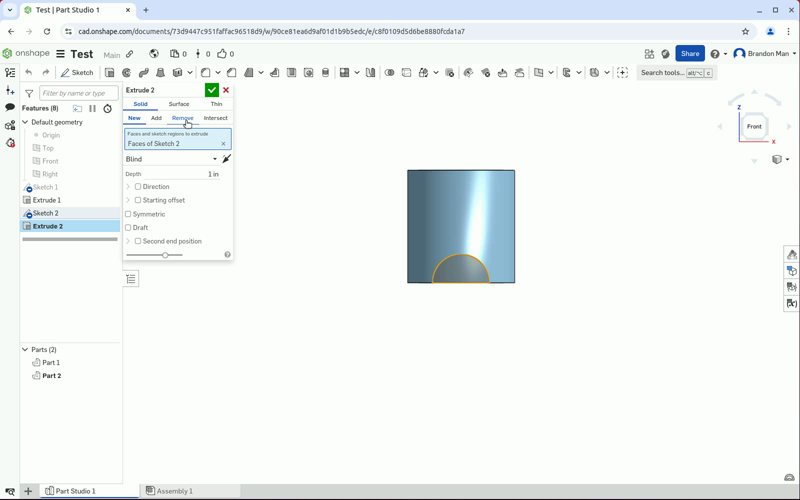
click(186, 120)
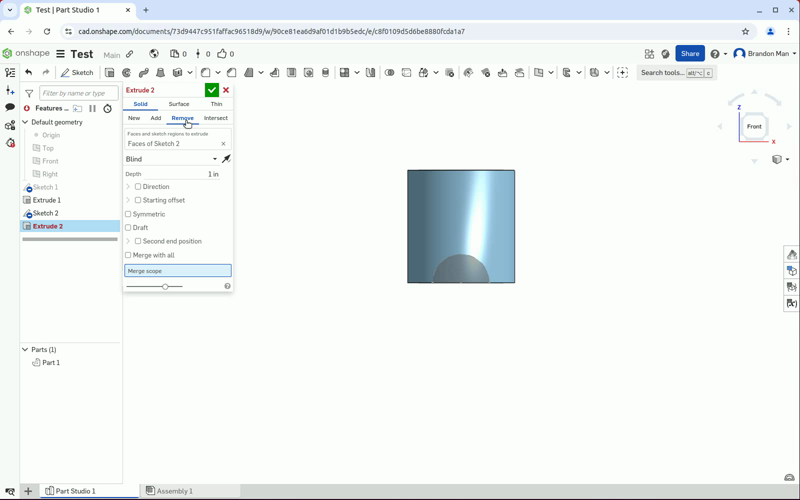
key(tab, 4)
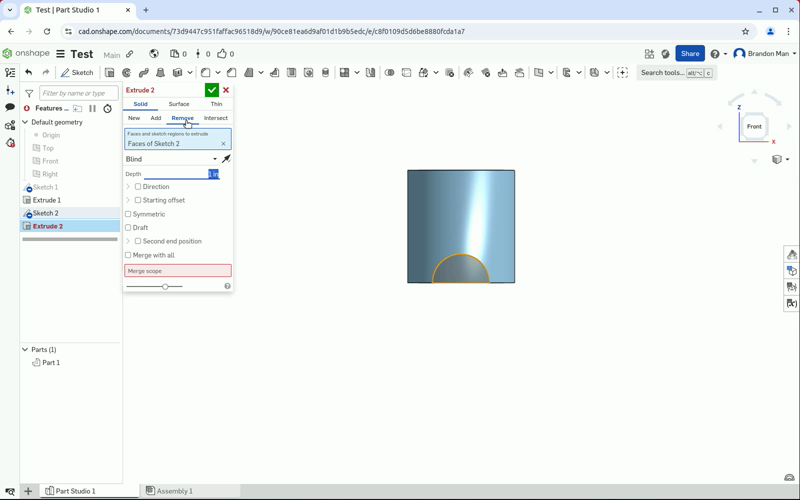
text(14.443)
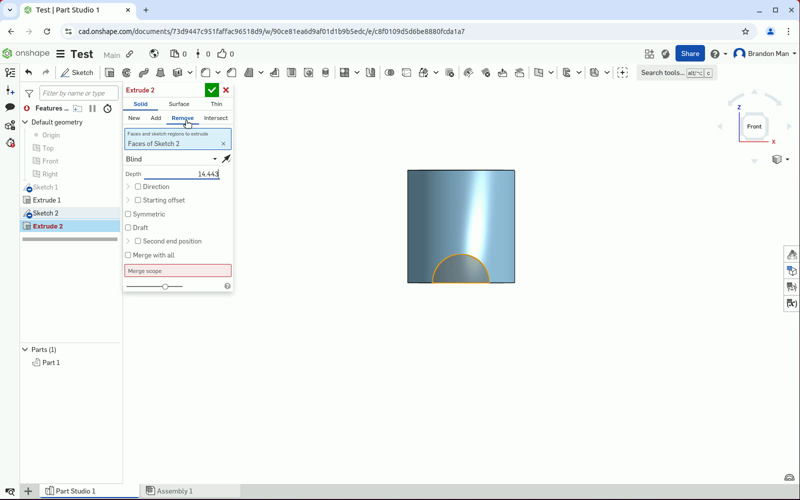
key(tab, 6)
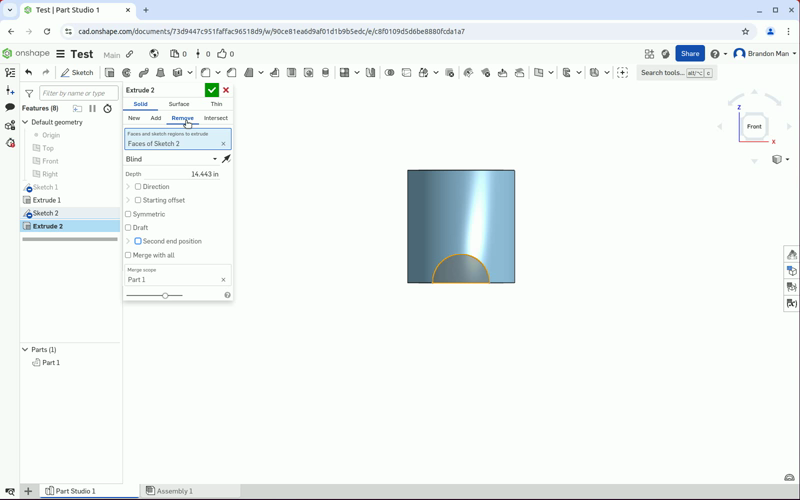
key(space)
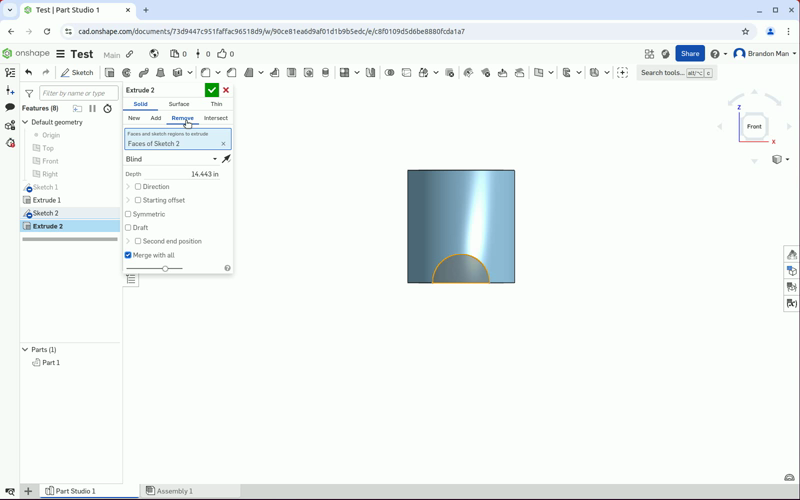
key(enter)
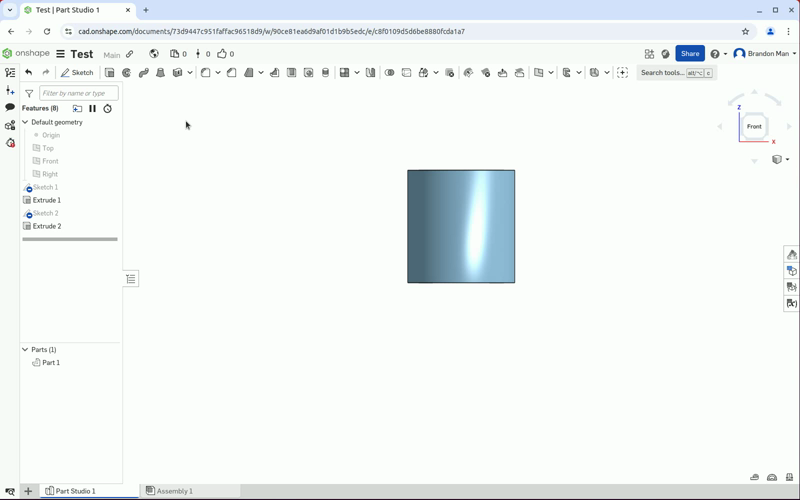
key(shift+h)
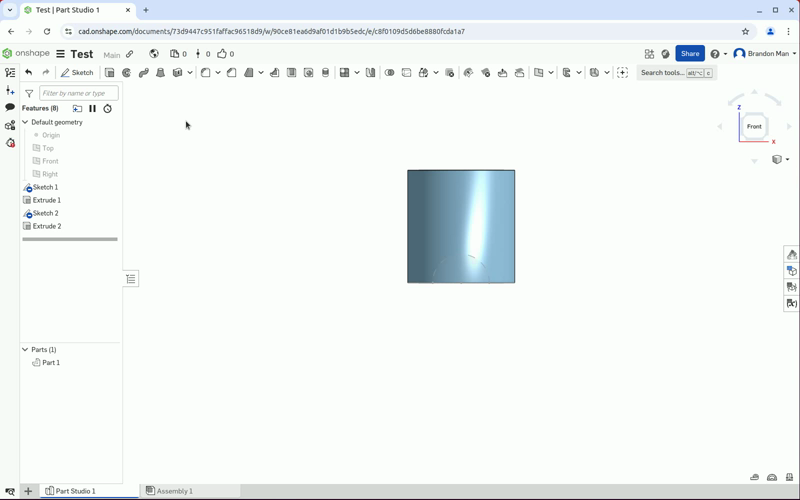
key(shift+h)
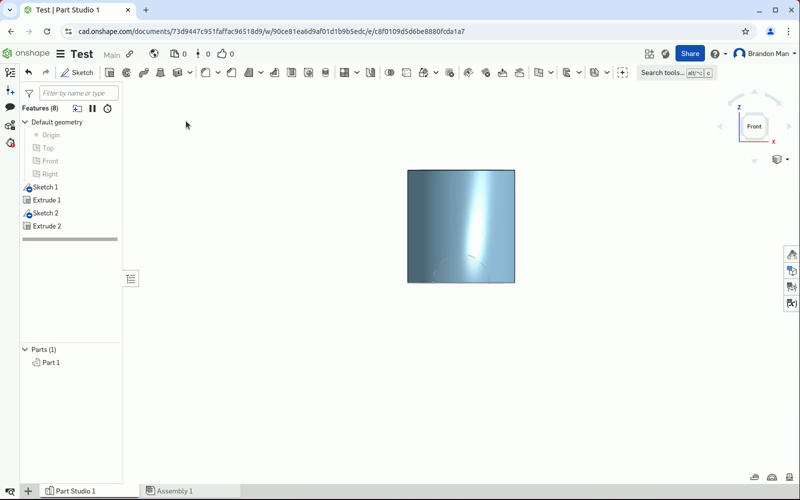
key(shift+7)
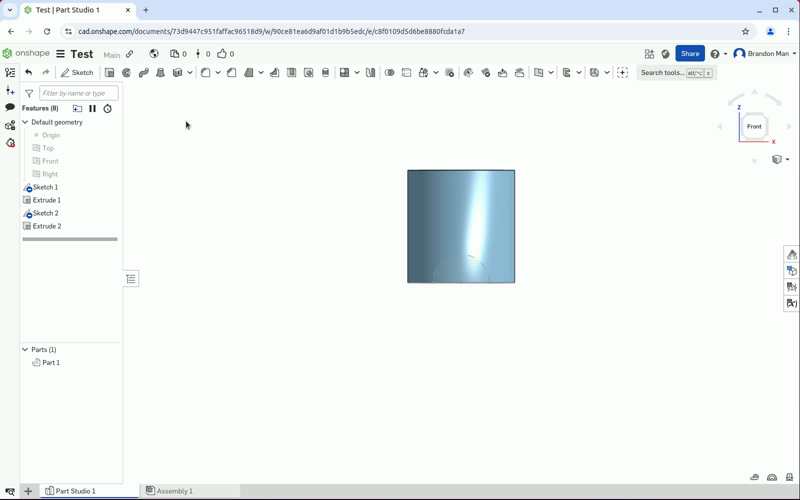
key(left, 2)
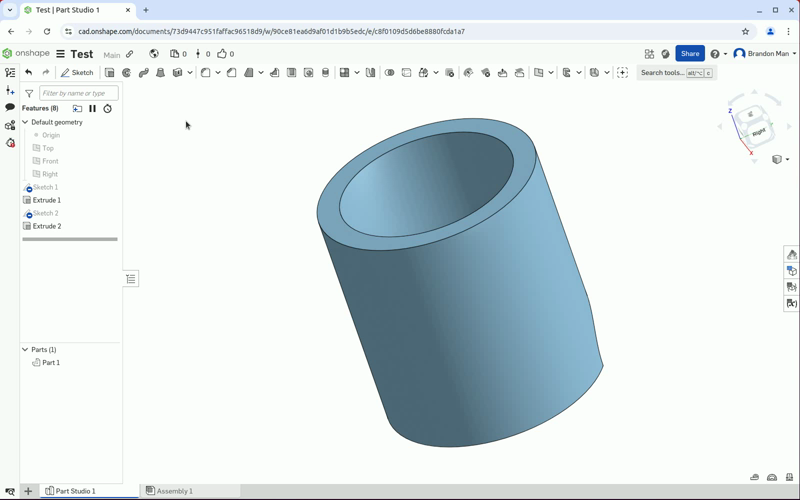
key(down, 2)
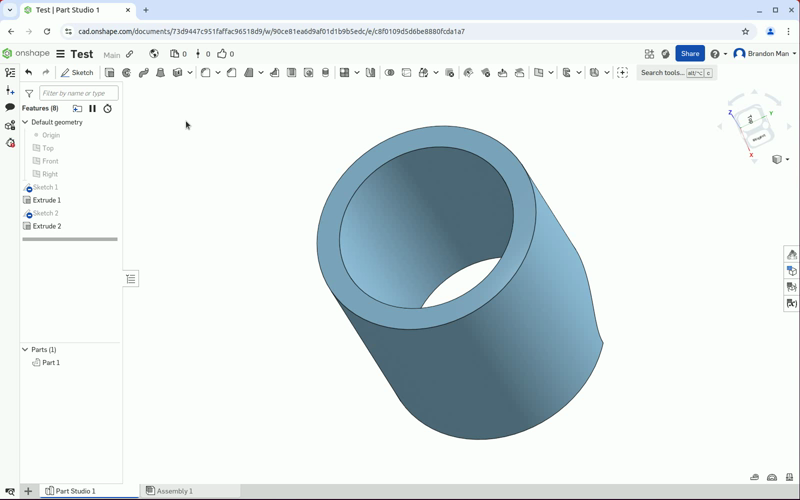
key(up, 2)
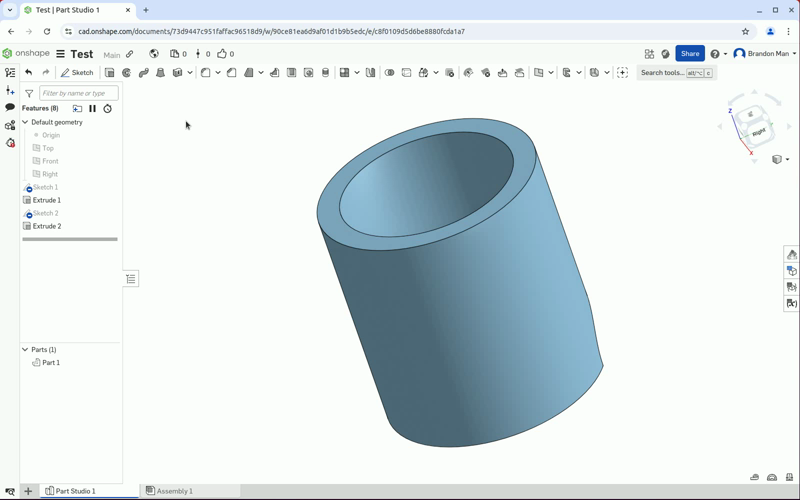
key(right, 2)
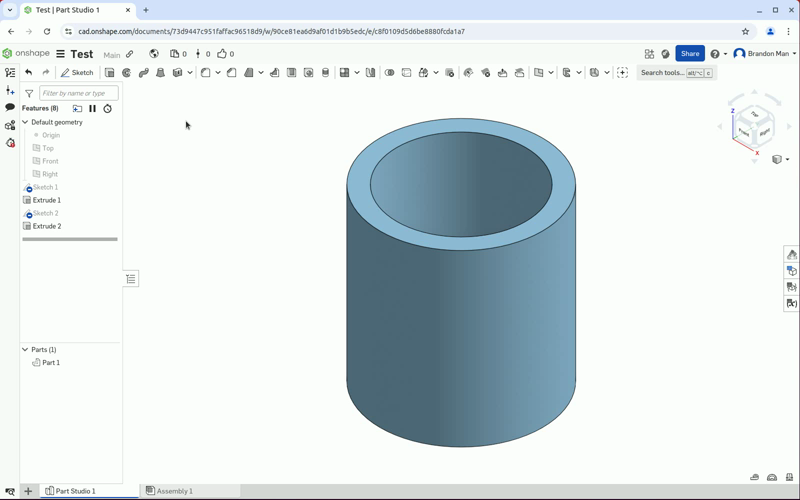
mouse_move(73, 189)
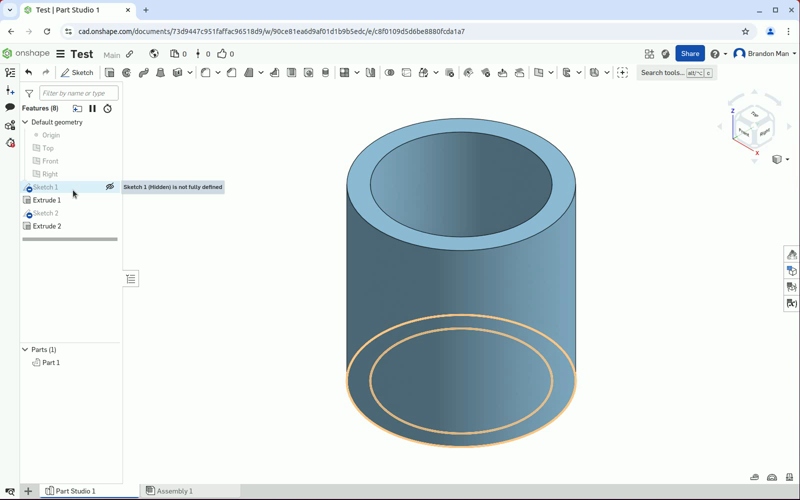
click(73, 189)